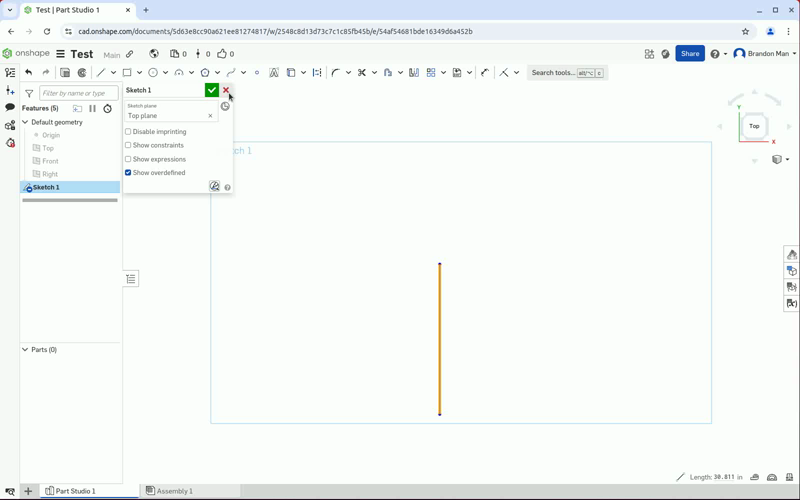
key(shift+h)
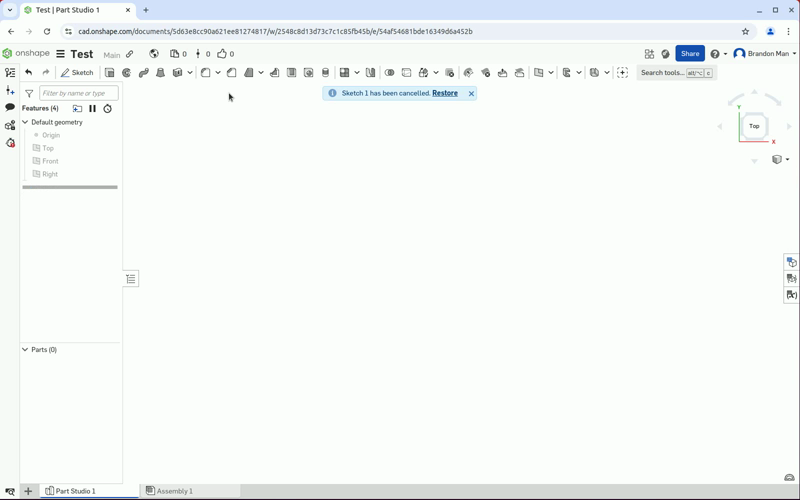
mouse_move(73, 352)
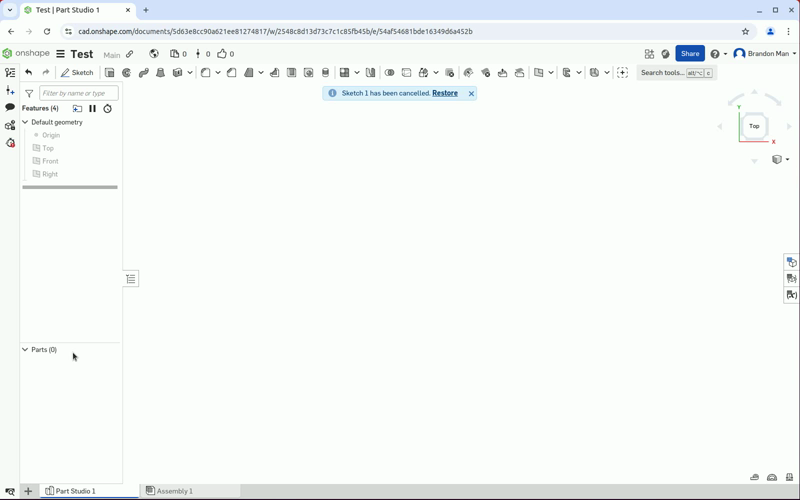
key(y)
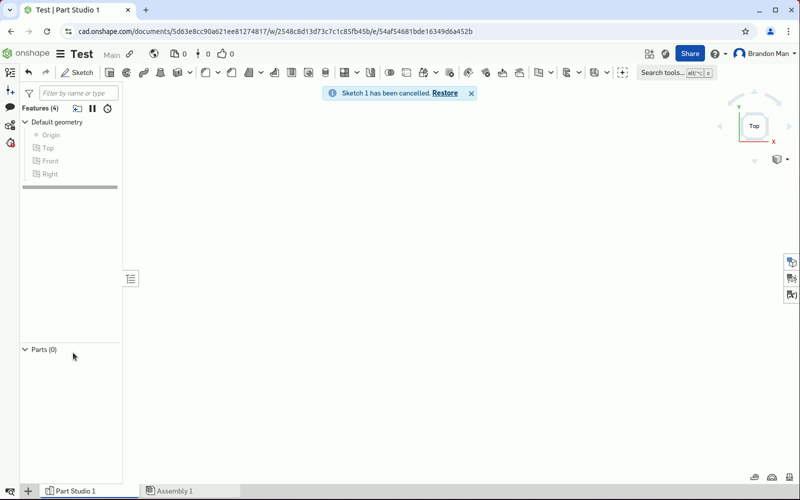
key(shift+p)
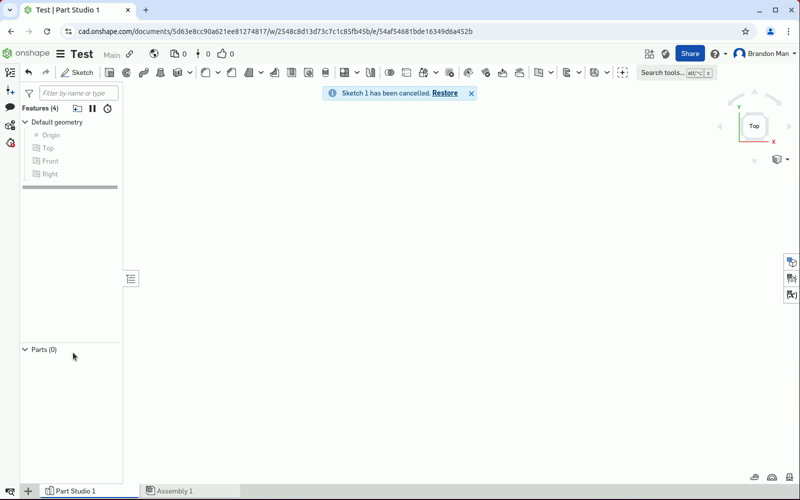
key(space)
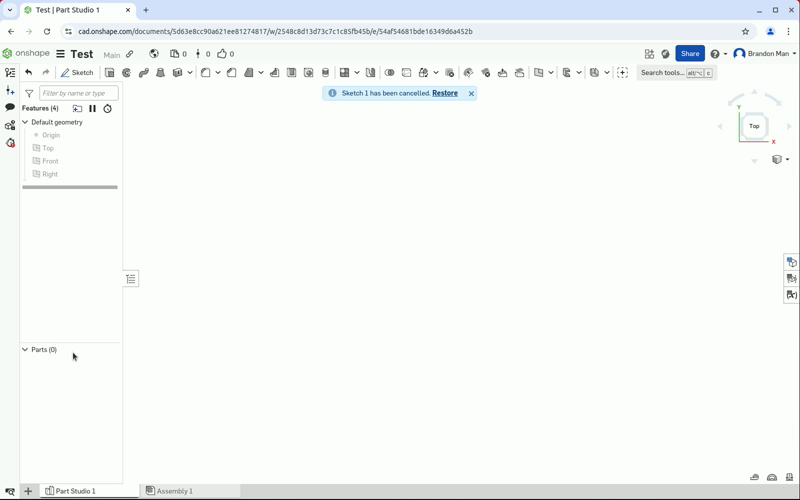
key_down(shift)
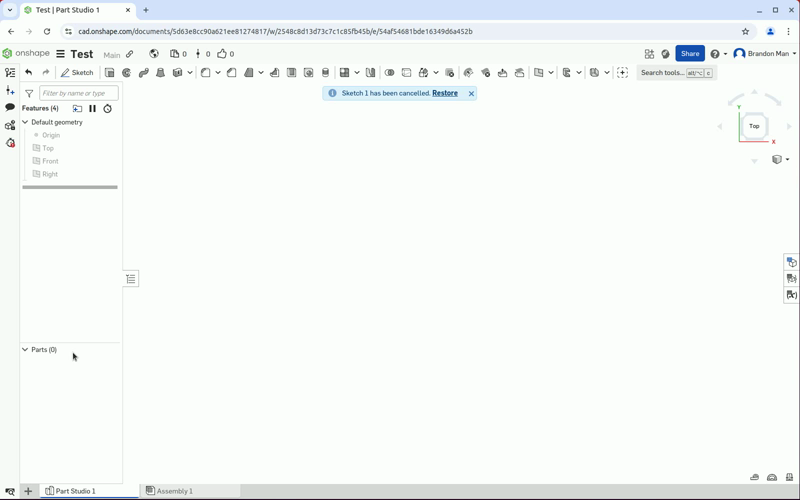
key(up)
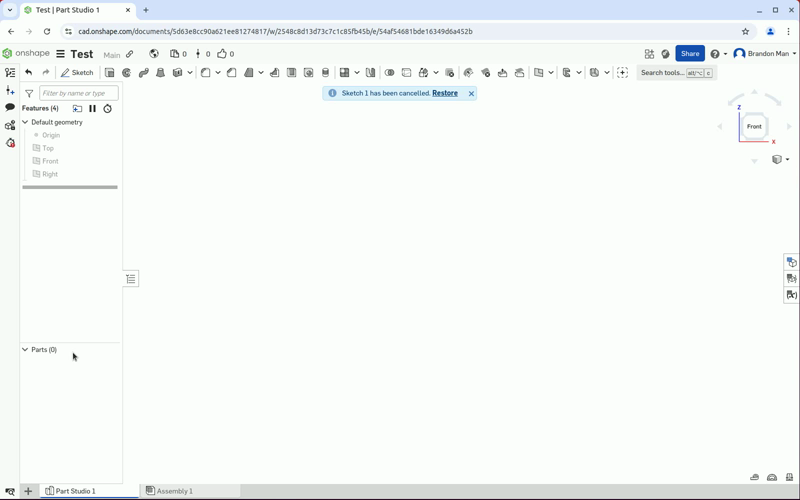
key_up(shift)
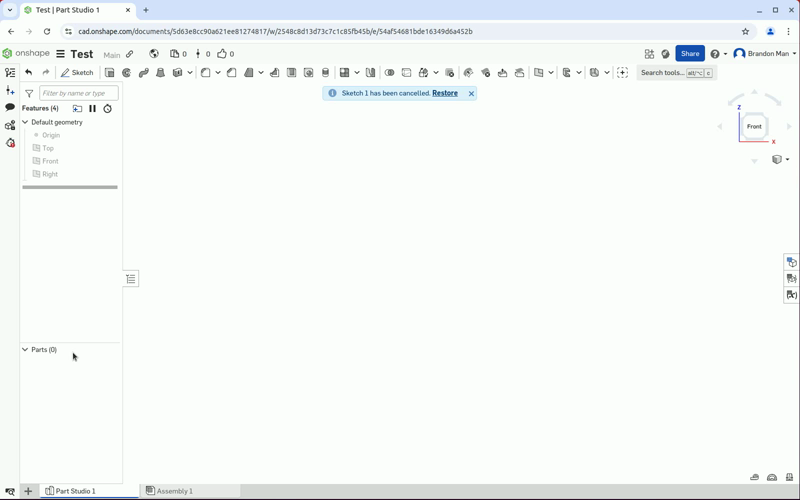
mouse_move(73, 352)
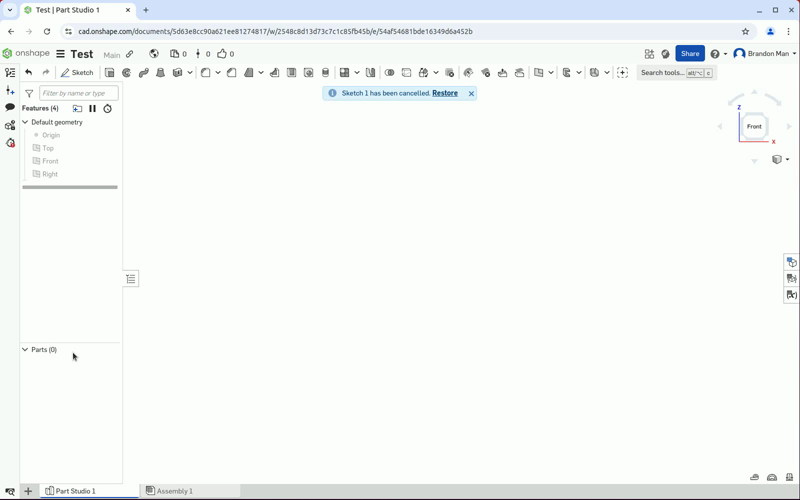
key(shift+y)
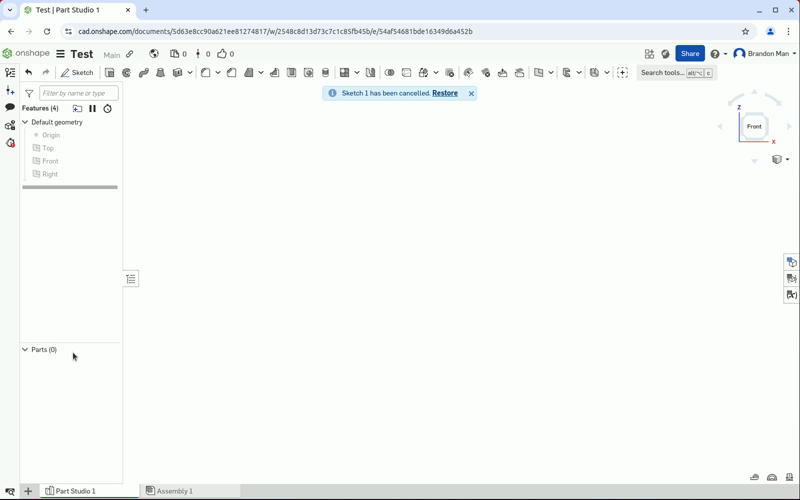
key(shift+s)
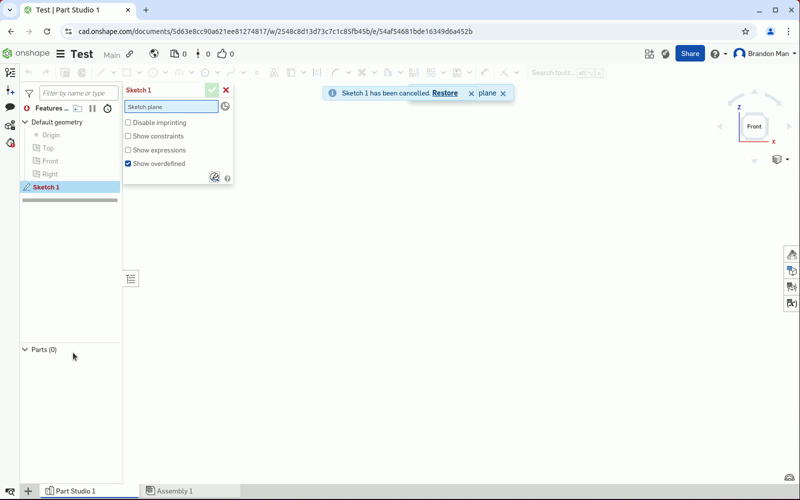
mouse_move(73, 163)
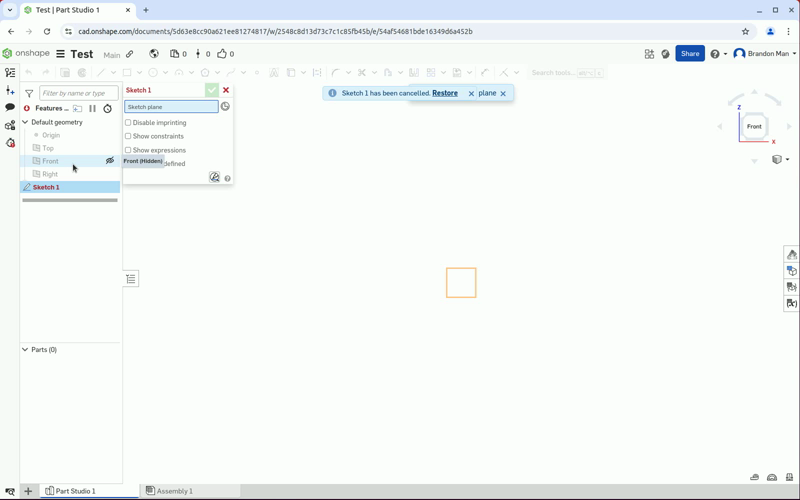
click(73, 163)
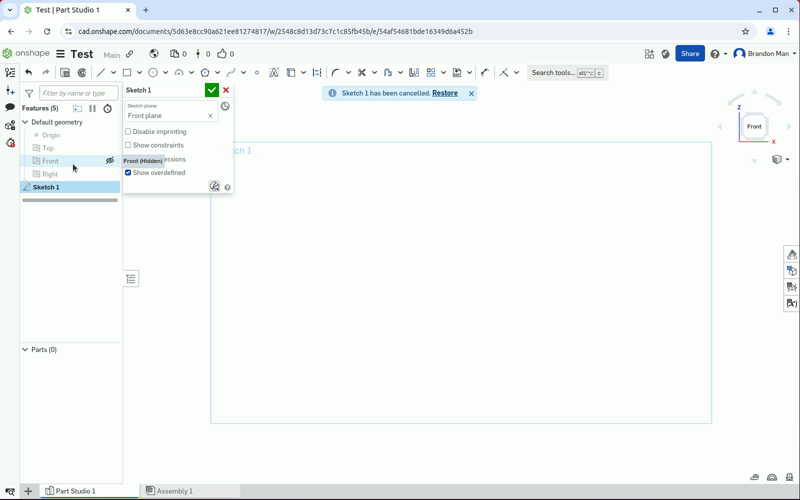
mouse_move(73, 352)
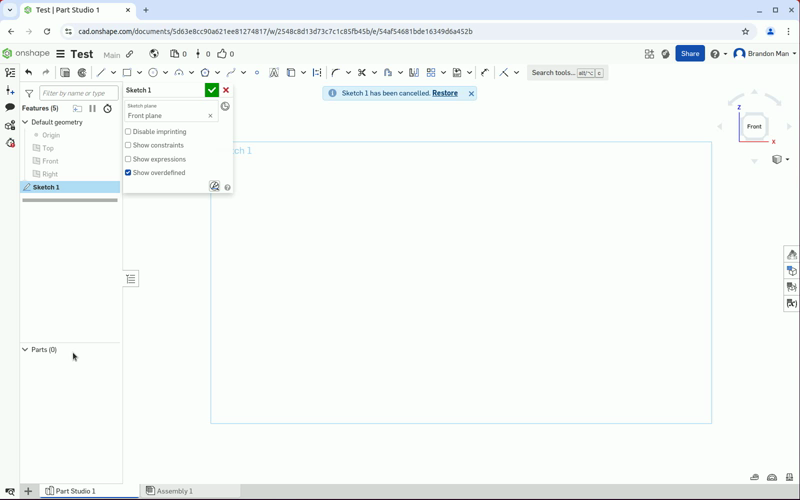
key(y)
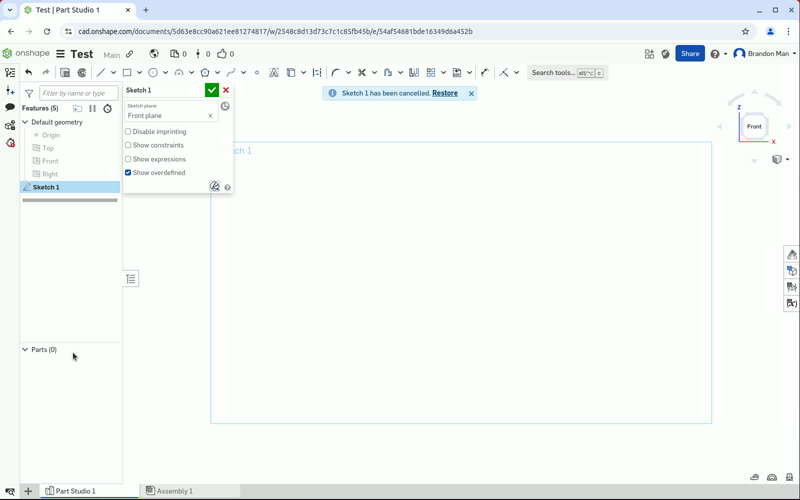
key(l)
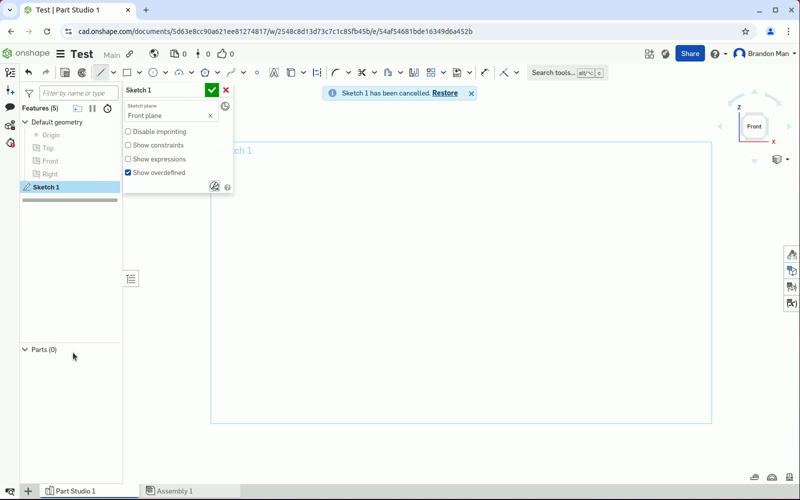
key_down(shift)
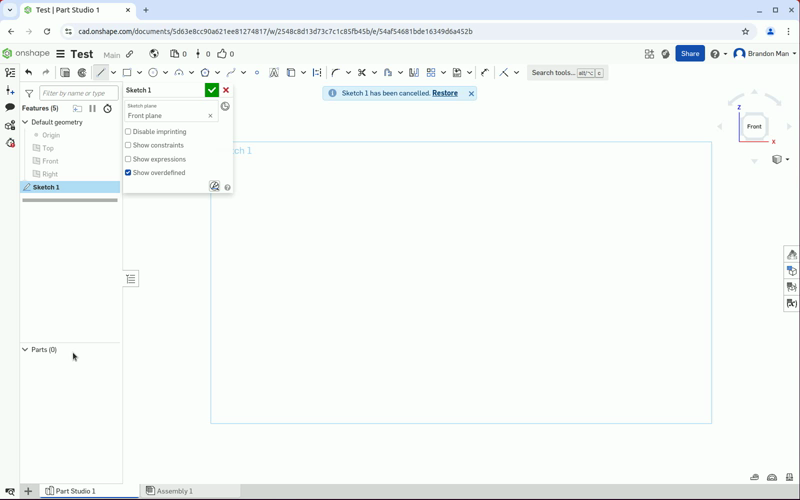
mouse_move(460, 282)
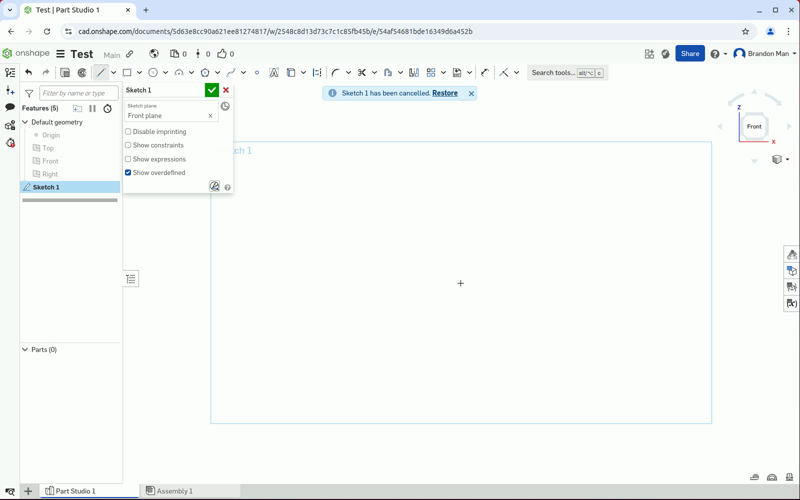
click(460, 282)
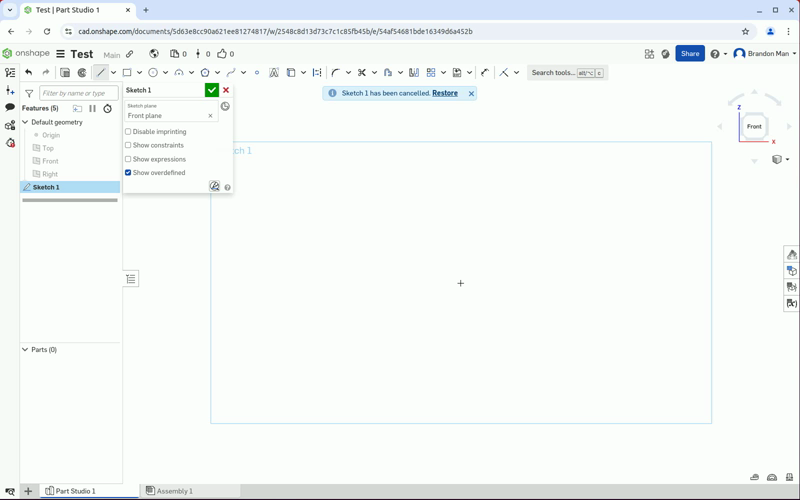
key_up(shift)
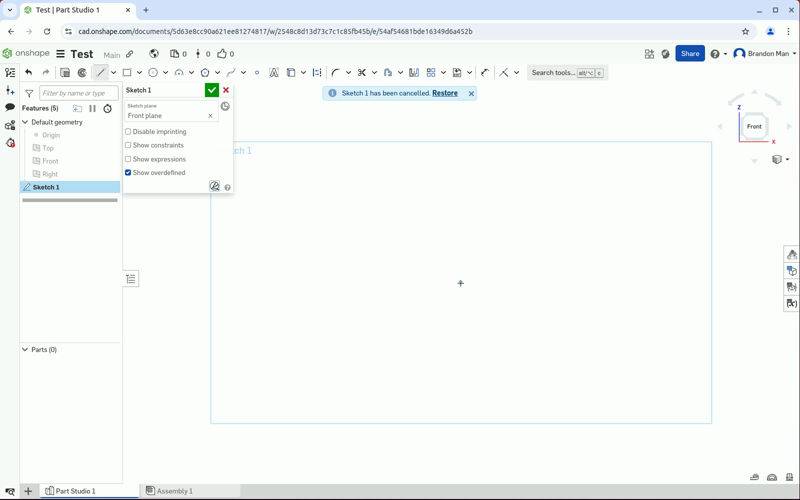
key_down(shift)
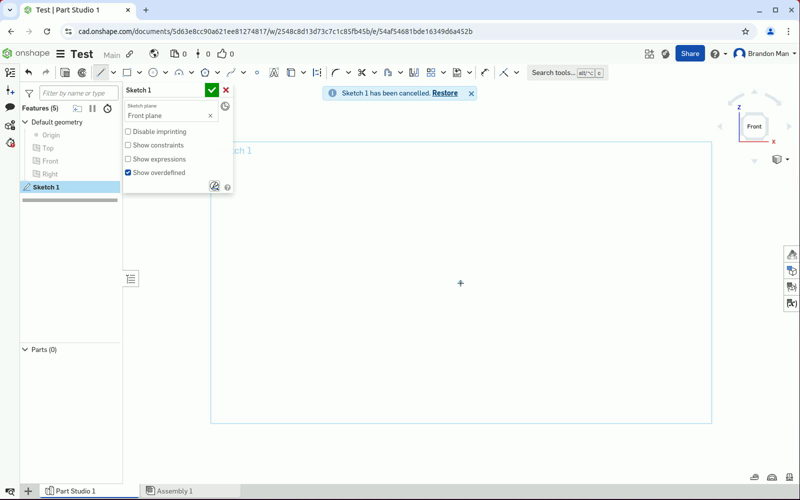
mouse_move(573, 282)
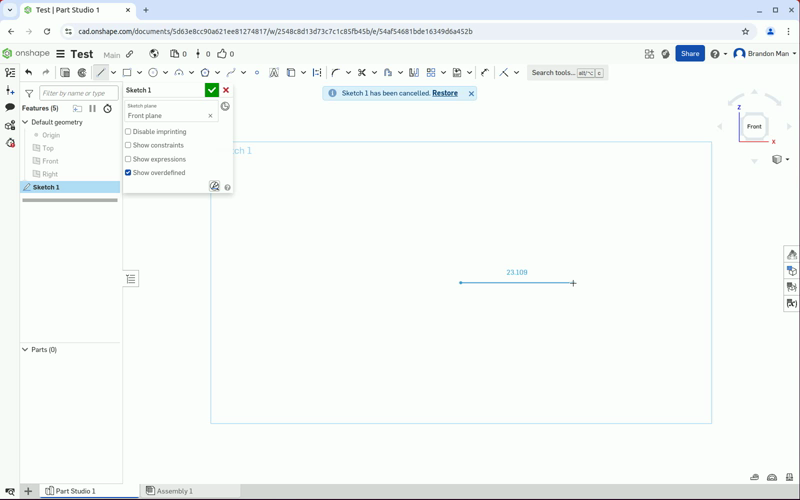
click(573, 282)
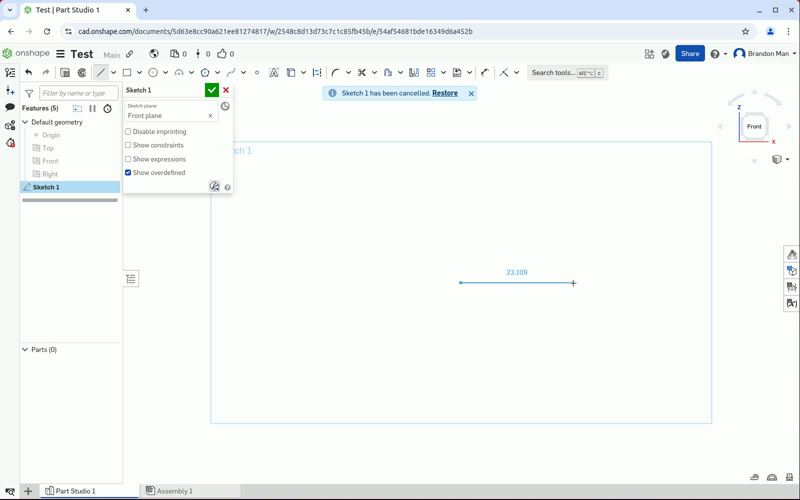
key_up(shift)
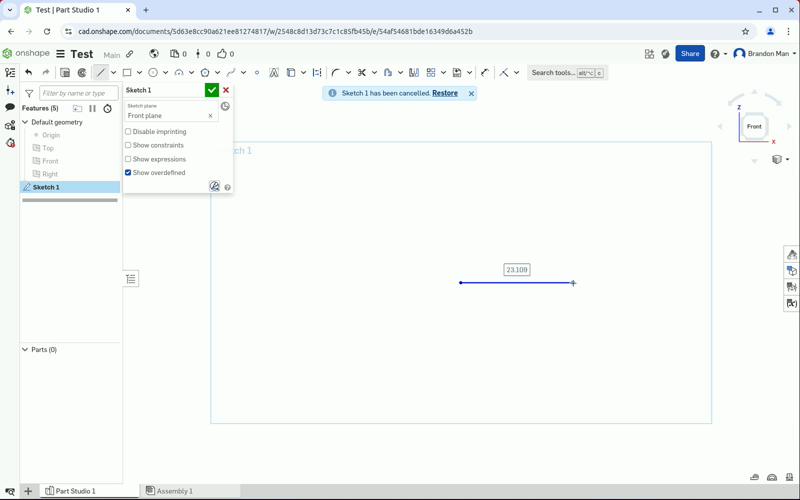
key_down(shift)
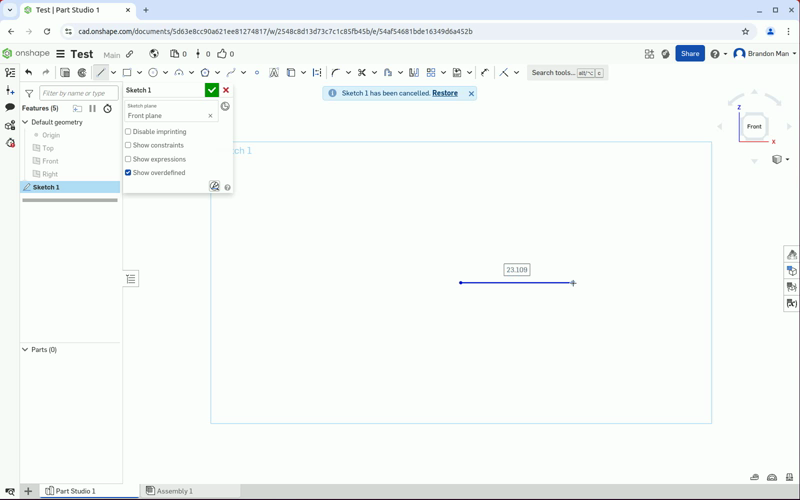
mouse_move(589, 282)
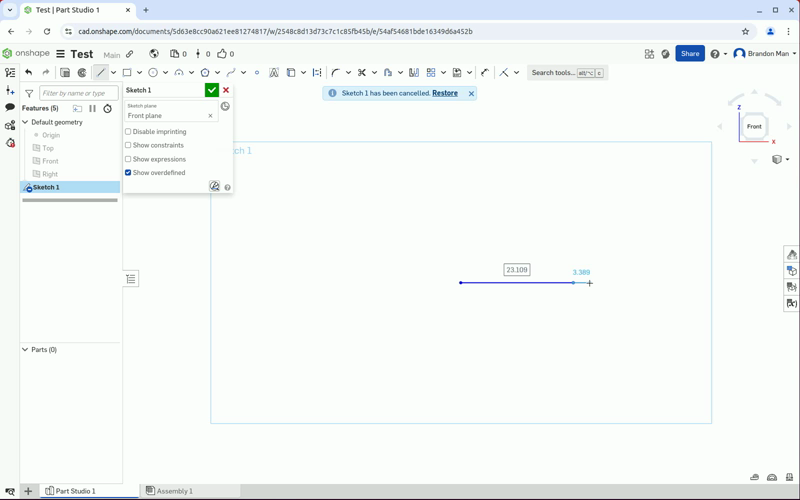
mouse_move(573, 264)
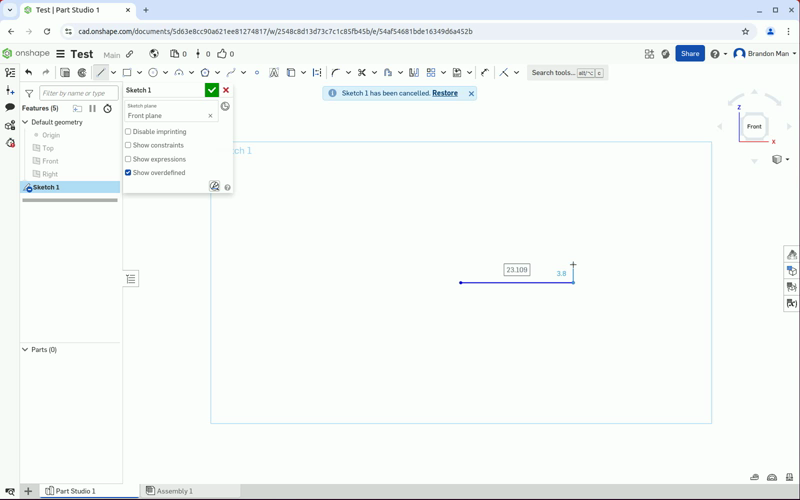
click(573, 264)
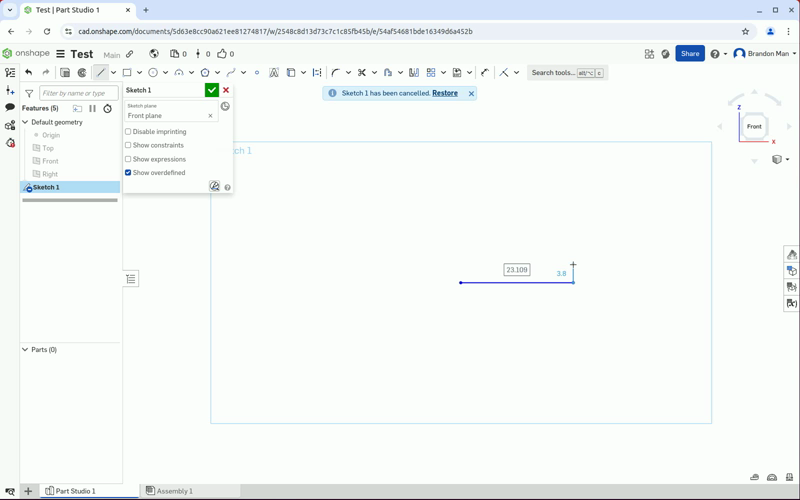
key_up(shift)
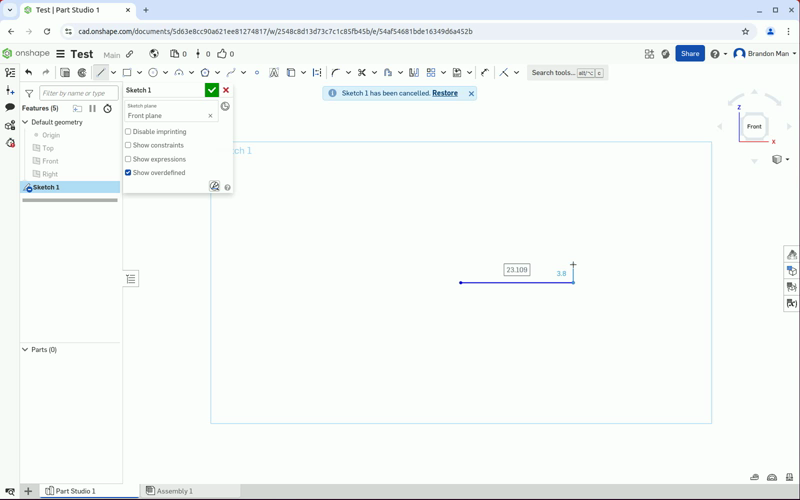
key_down(shift)
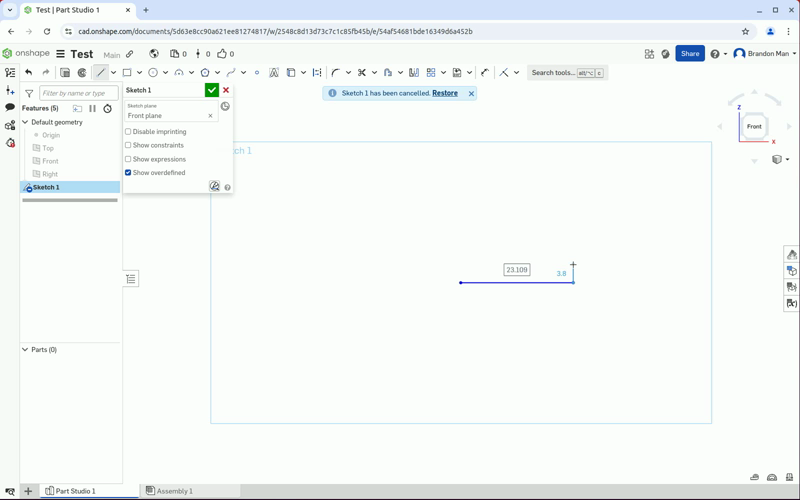
mouse_move(496, 264)
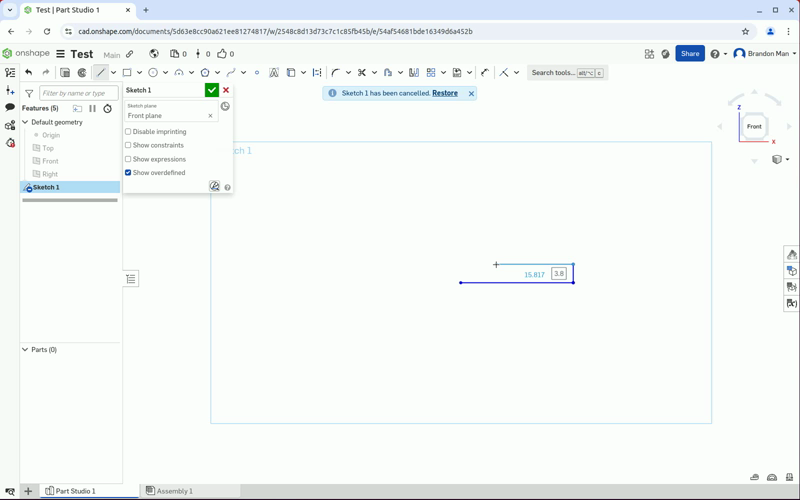
click(496, 264)
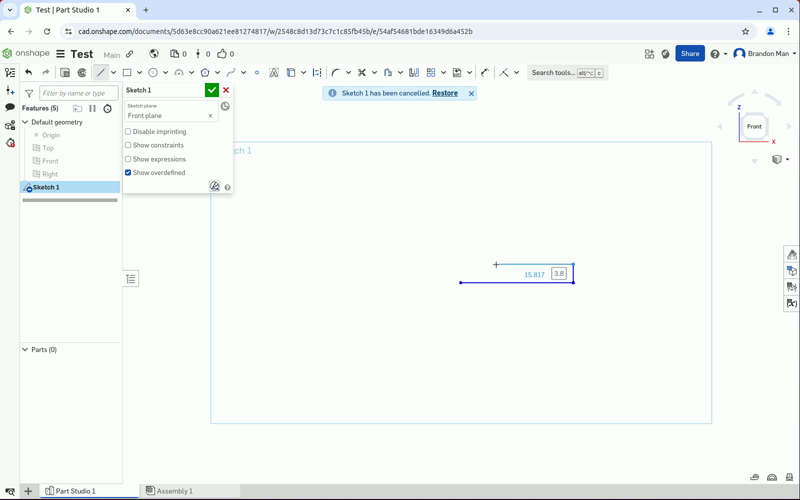
key_up(shift)
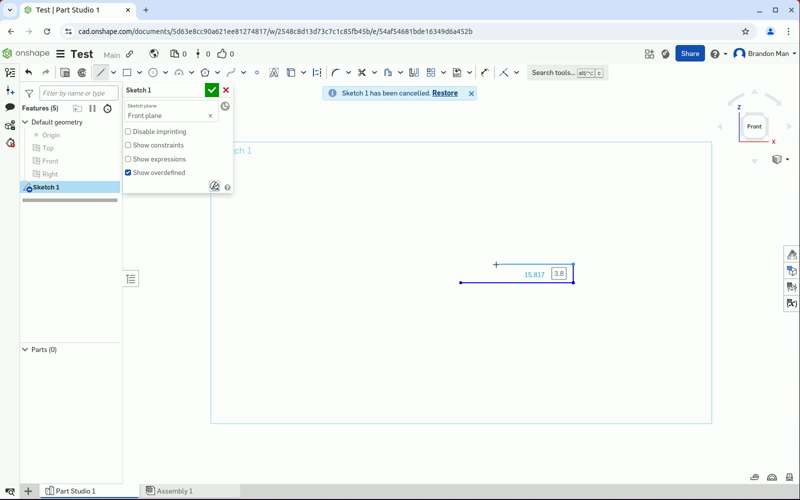
key_down(shift)
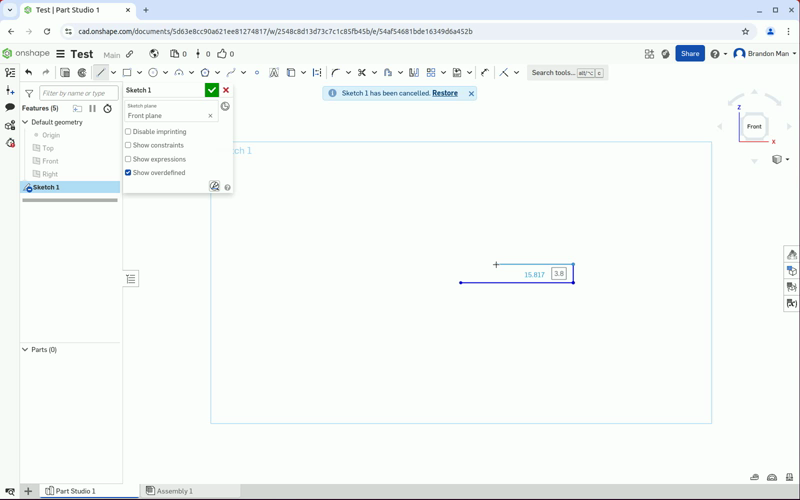
mouse_move(526, 264)
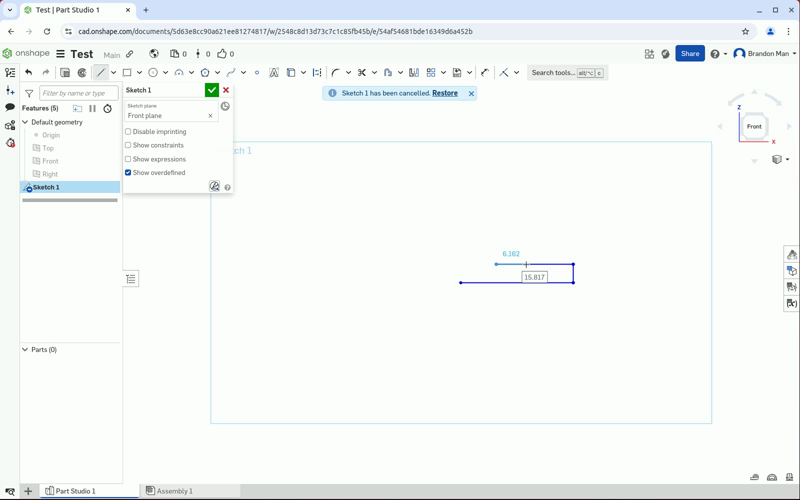
mouse_move(496, 226)
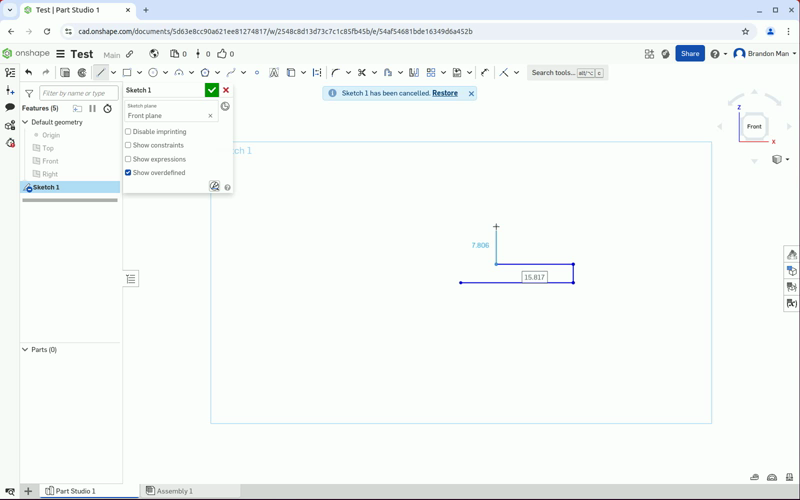
click(496, 226)
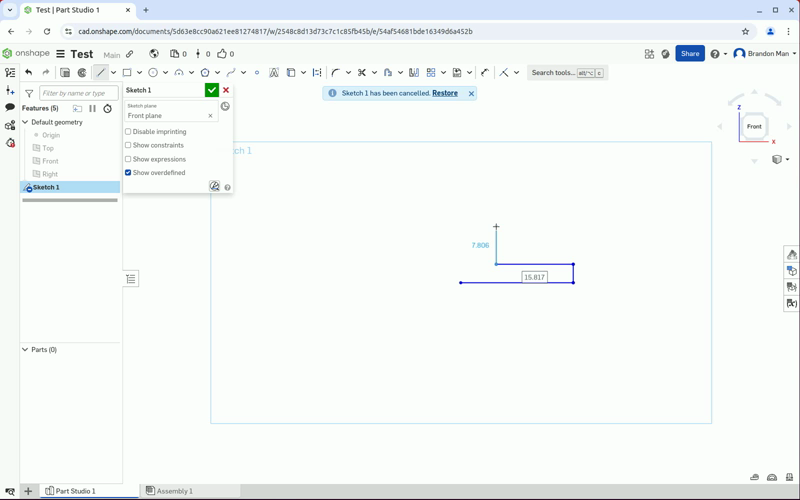
key_up(shift)
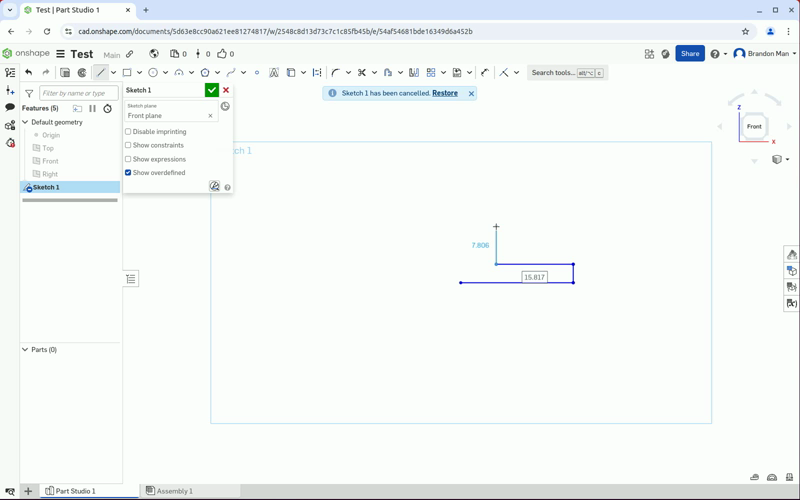
key_down(shift)
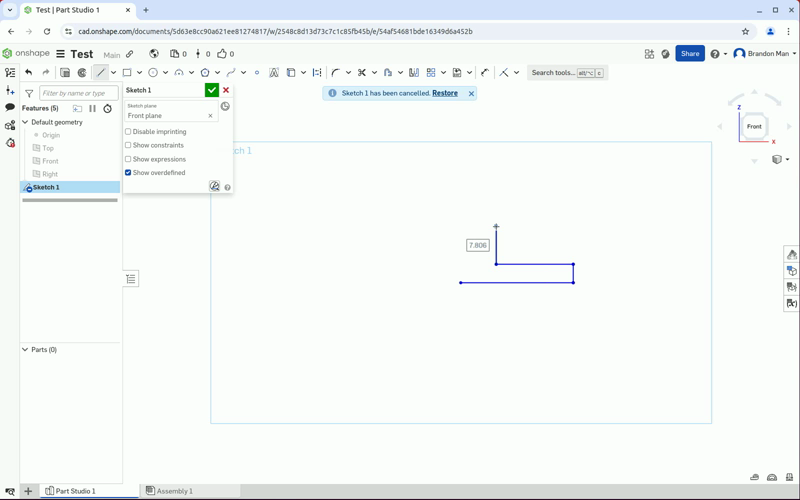
mouse_move(526, 226)
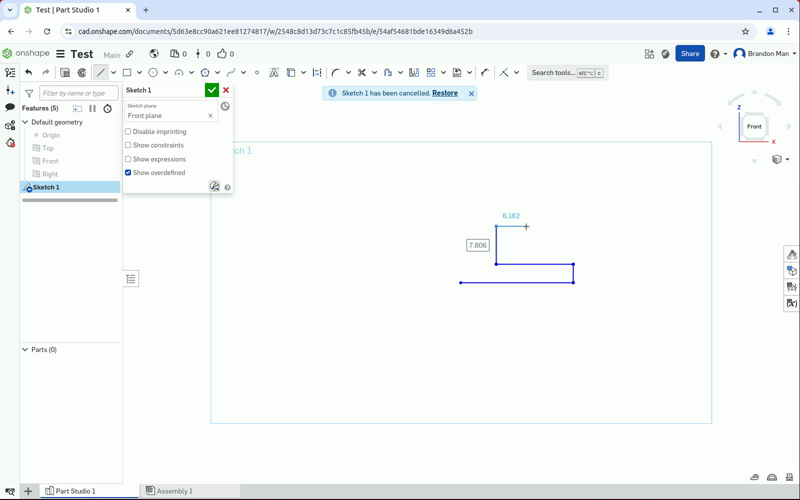
mouse_move(496, 208)
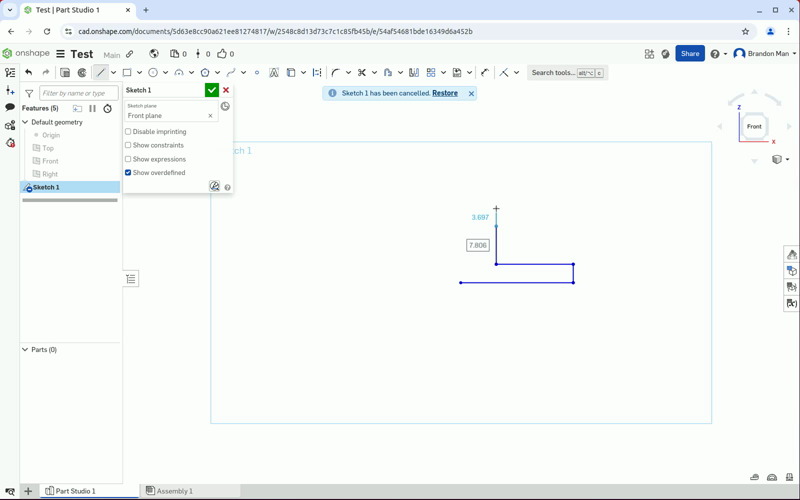
click(496, 208)
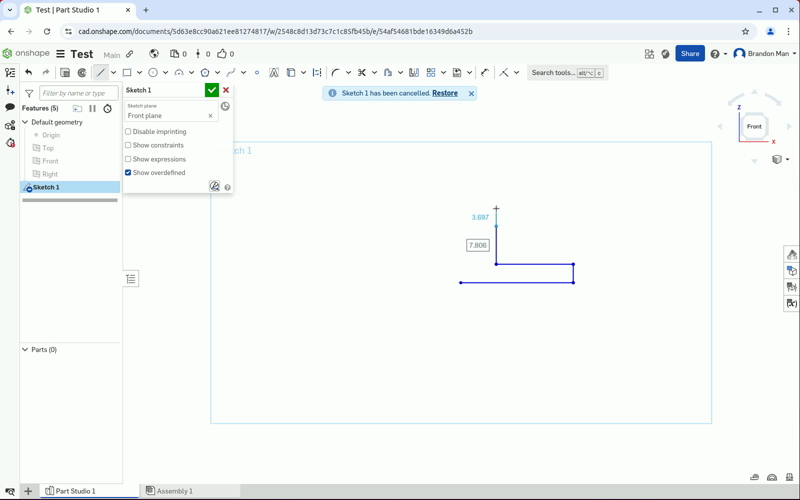
key_up(shift)
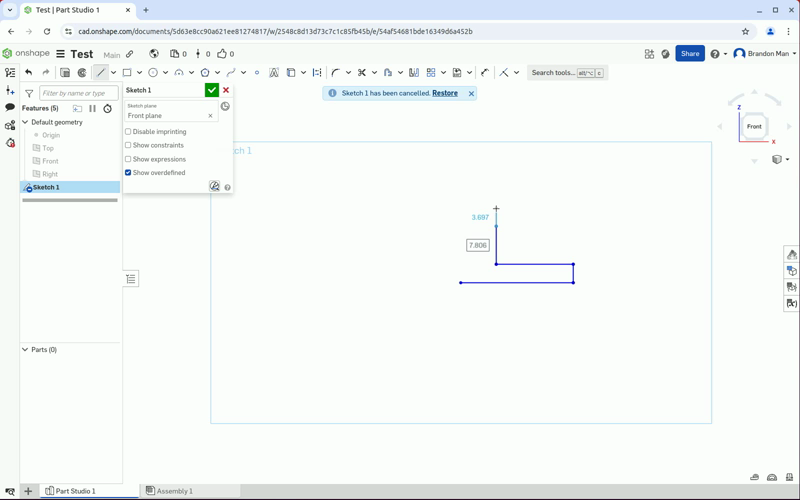
key_down(shift)
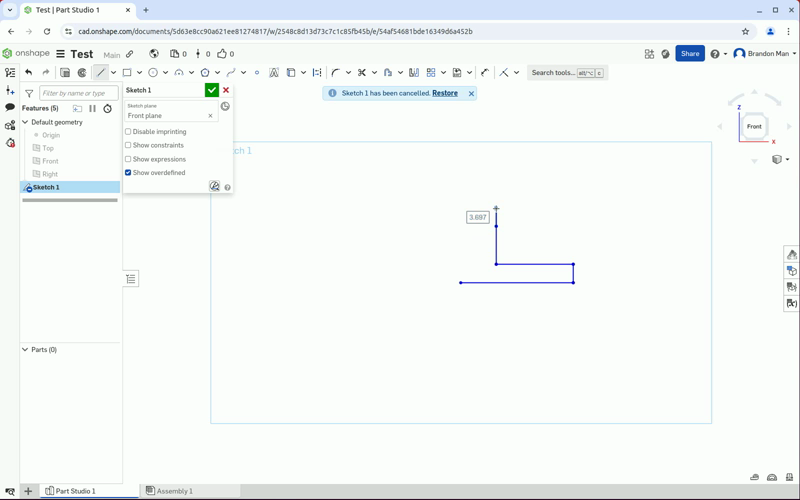
mouse_move(526, 208)
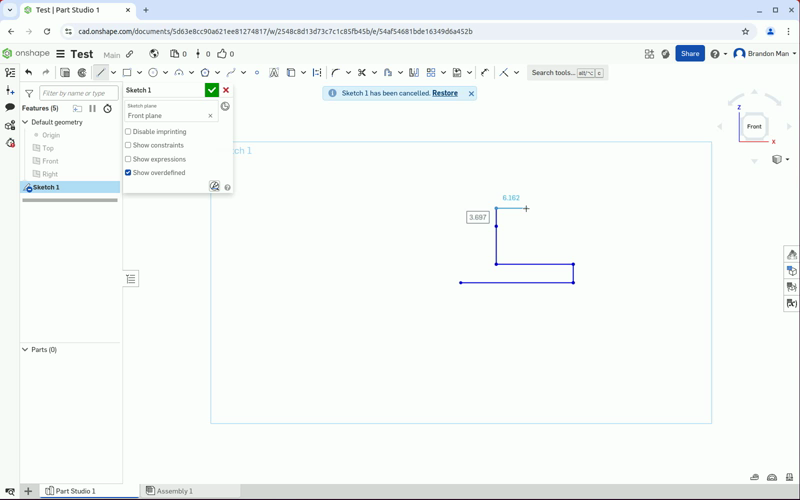
mouse_move(460, 208)
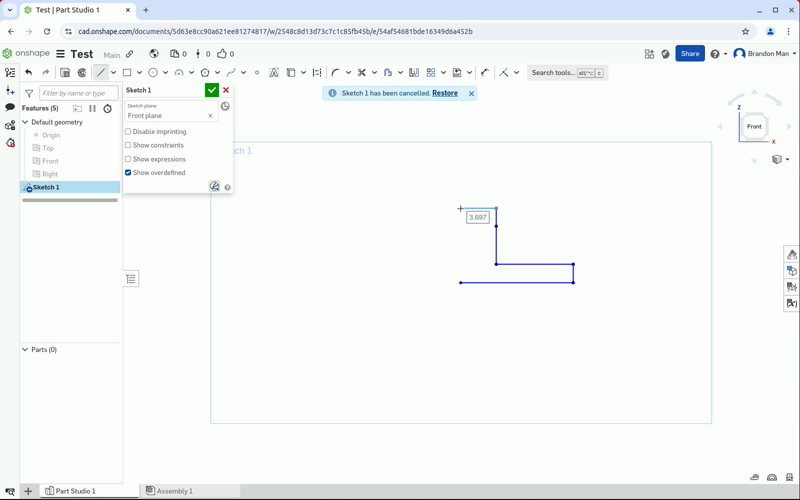
click(460, 208)
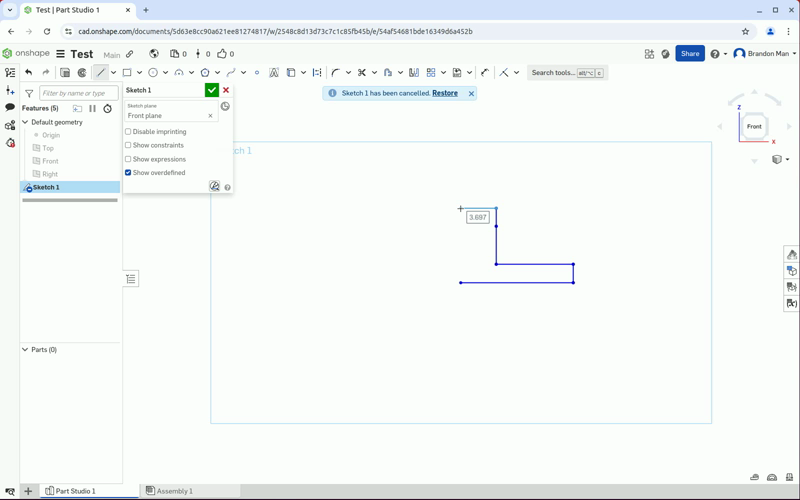
key_up(shift)
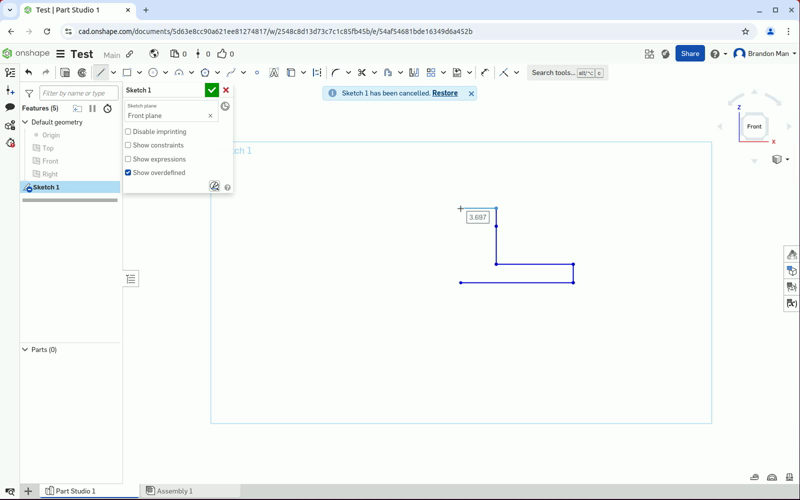
key_down(shift)
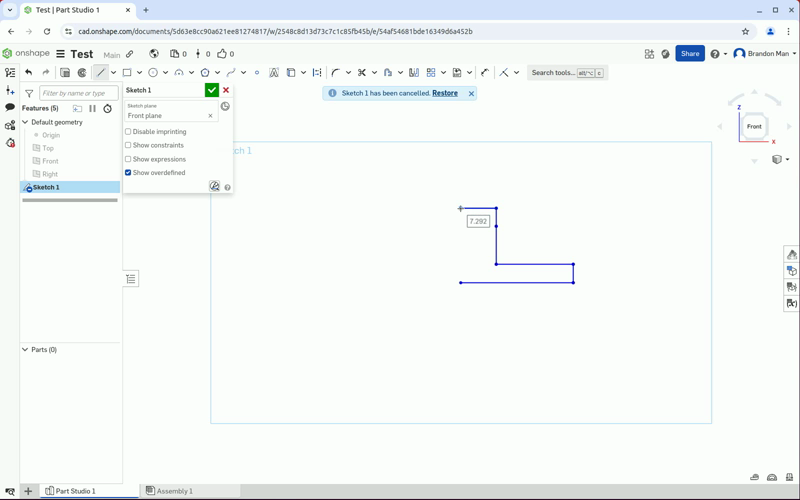
mouse_move(460, 282)
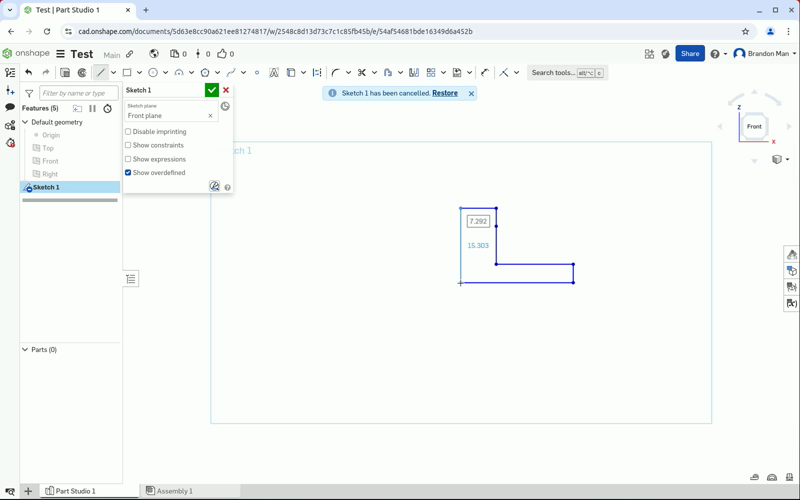
key_up(shift)
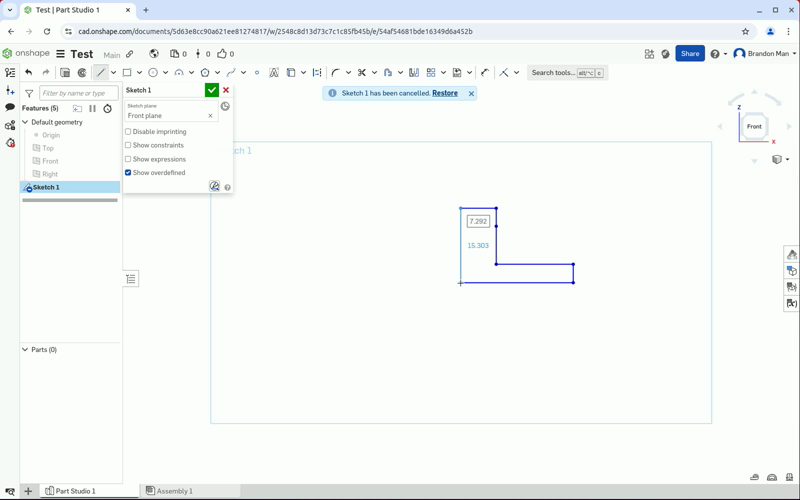
click(460, 282)
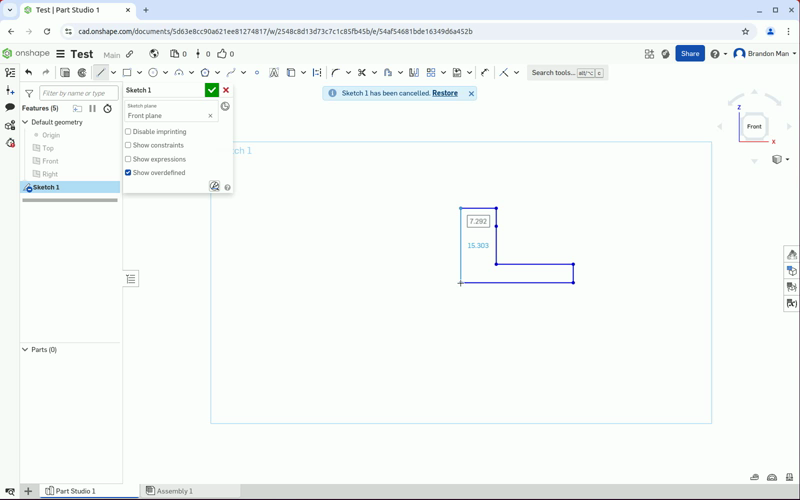
key(esc)
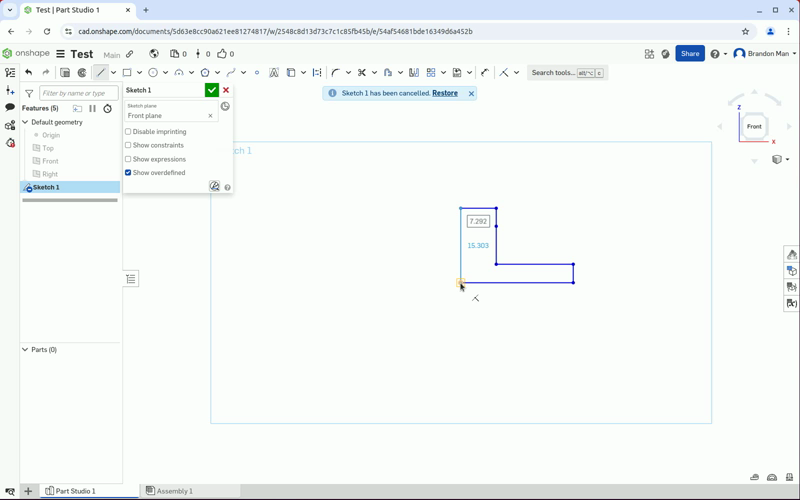
mouse_move(476, 272)
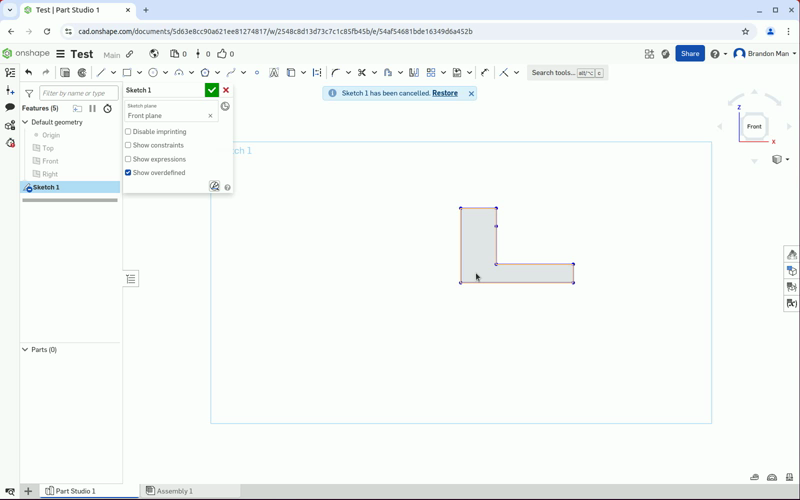
click(476, 272)
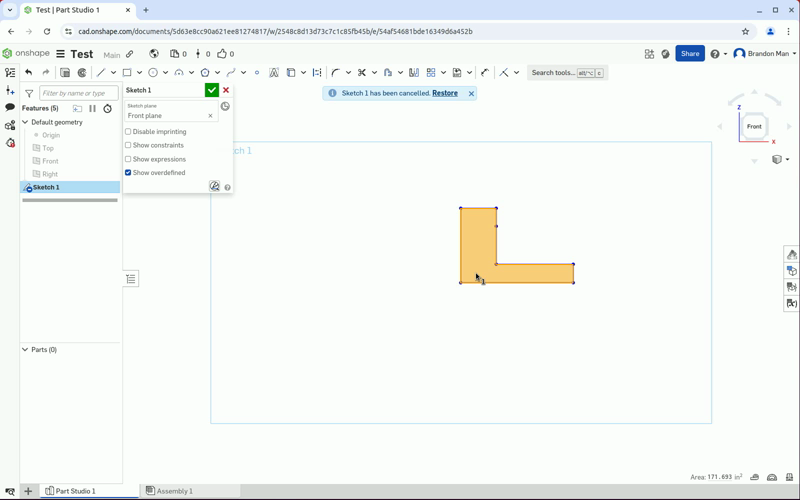
mouse_move(73, 352)
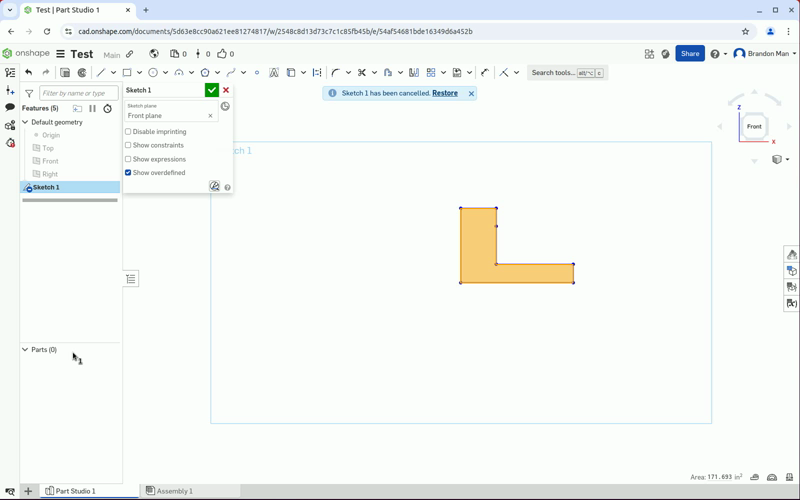
key(shift+y)
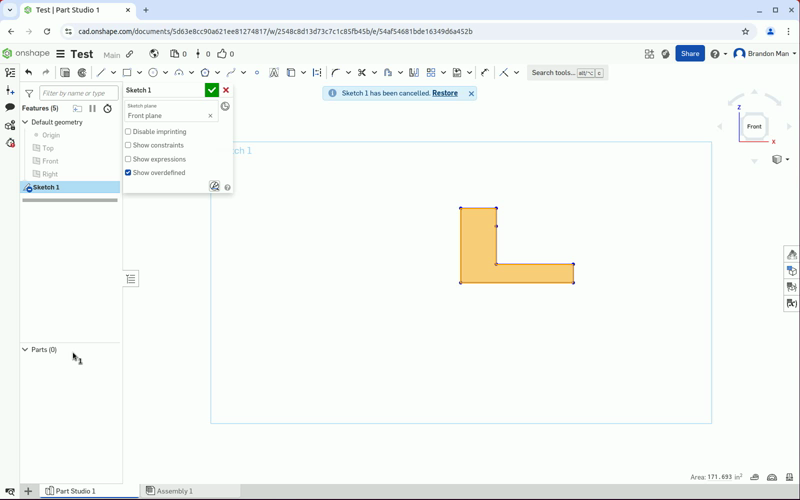
key(shift+e)
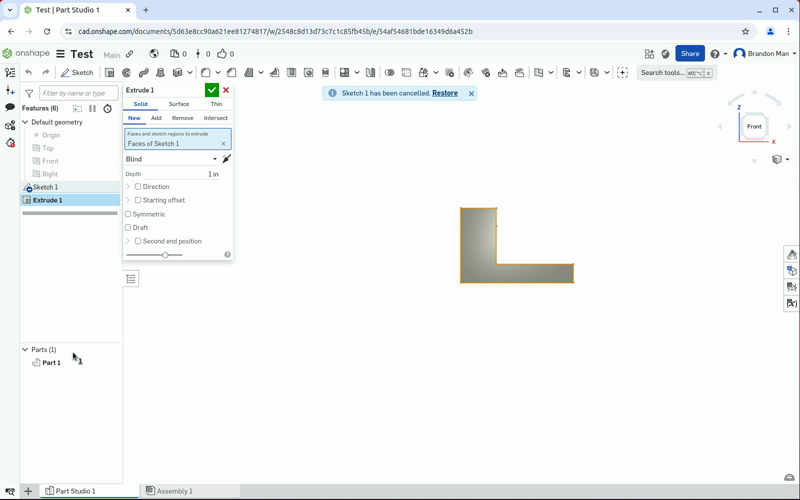
mouse_move(143, 106)
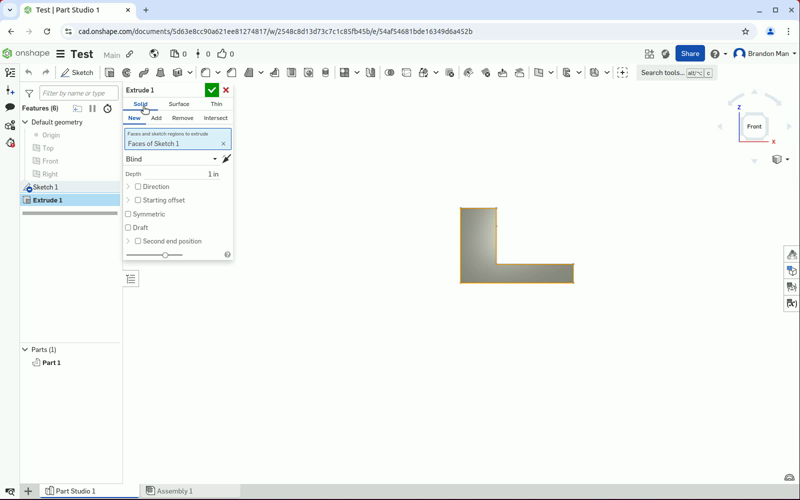
click(143, 106)
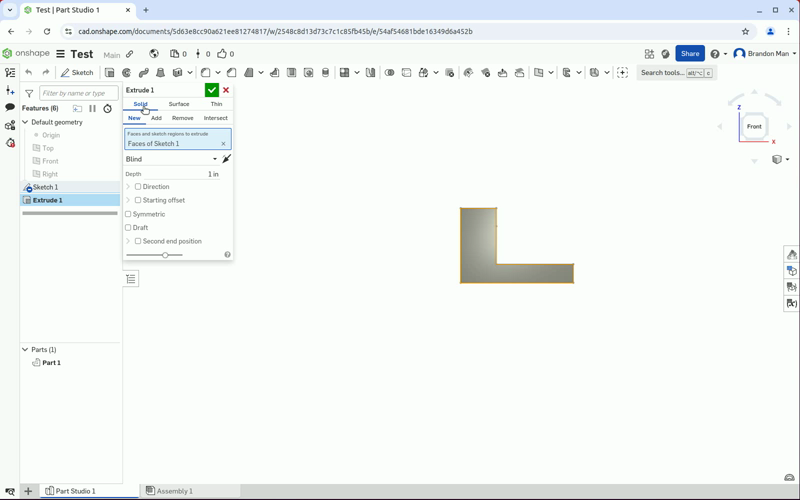
mouse_move(137, 120)
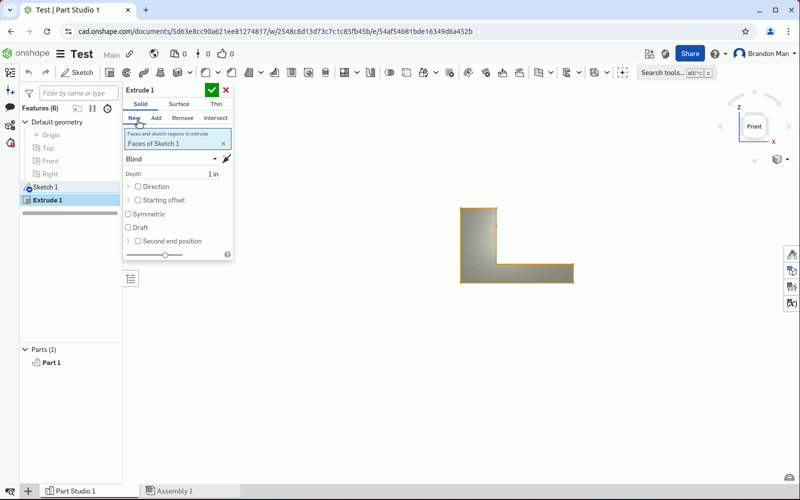
click(137, 120)
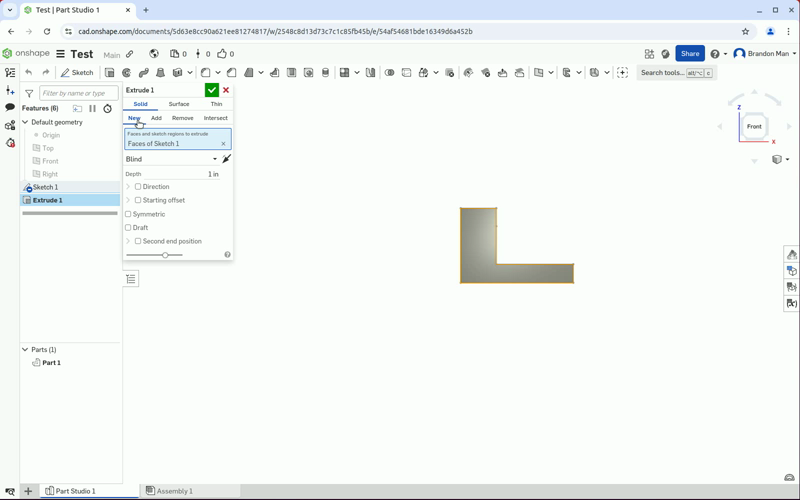
key(tab, 4)
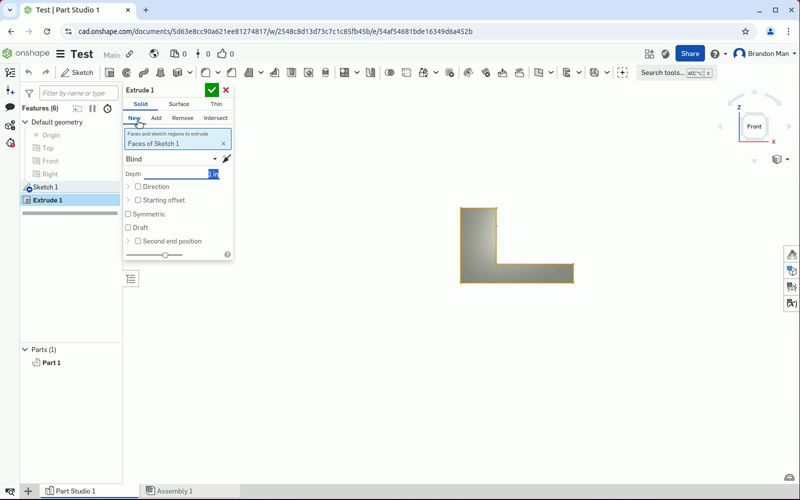
text(15.405)
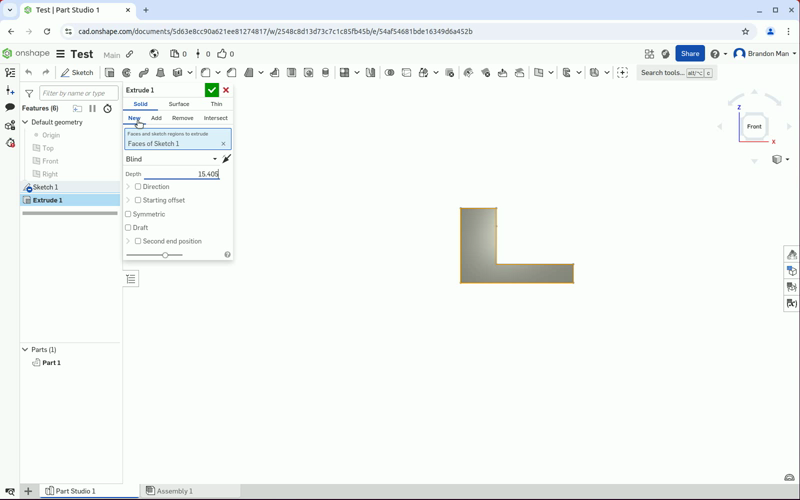
key(enter)
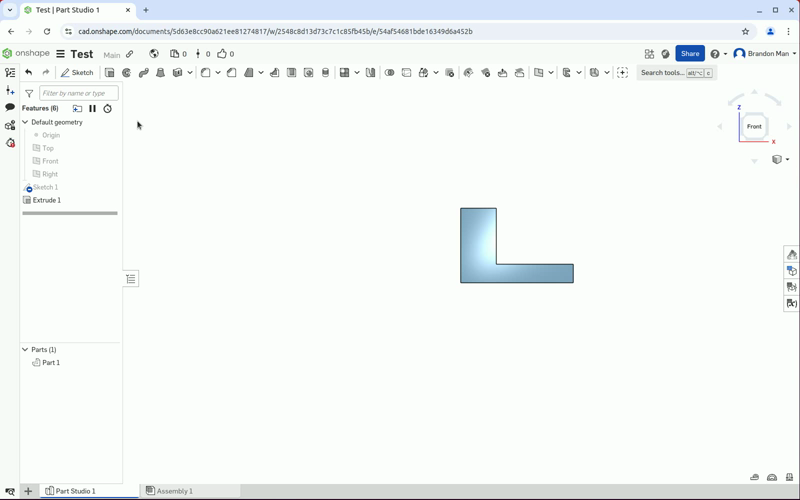
key(shift+h)
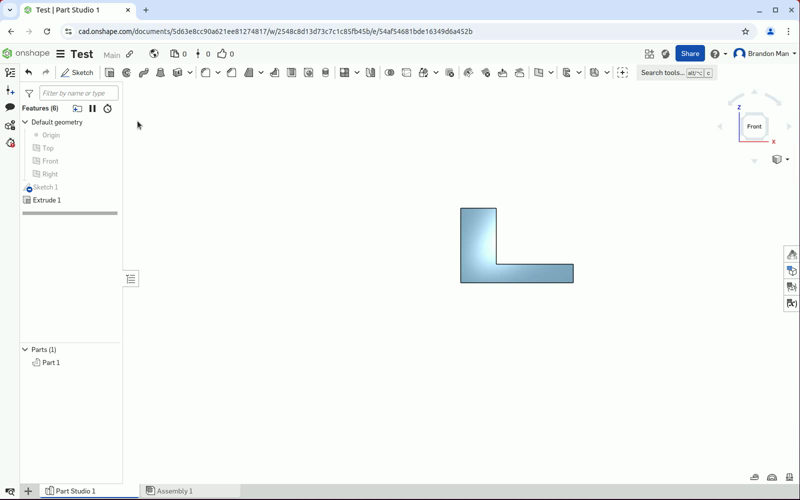
key(shift+h)
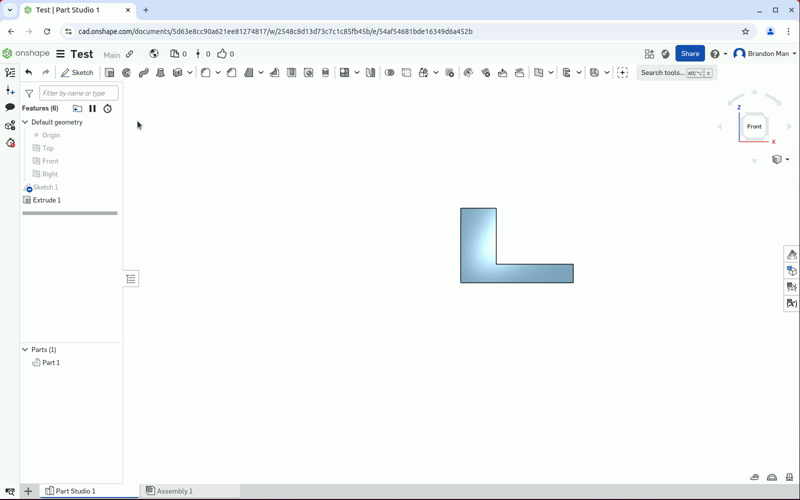
mouse_move(73, 189)
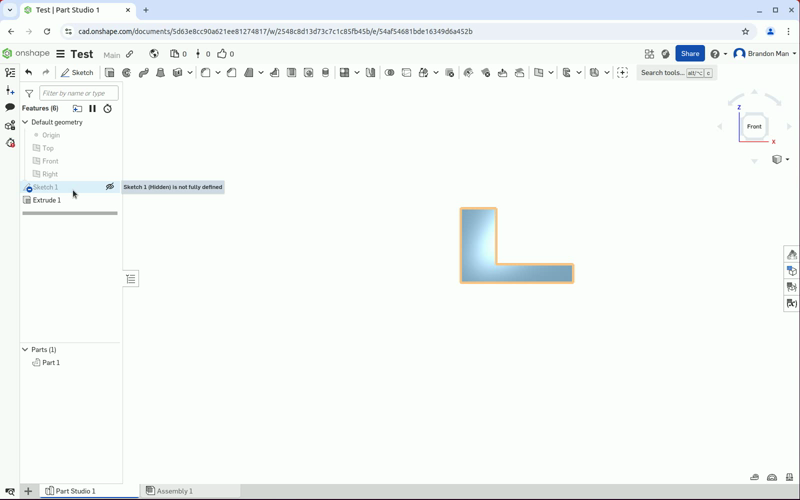
click(73, 189)
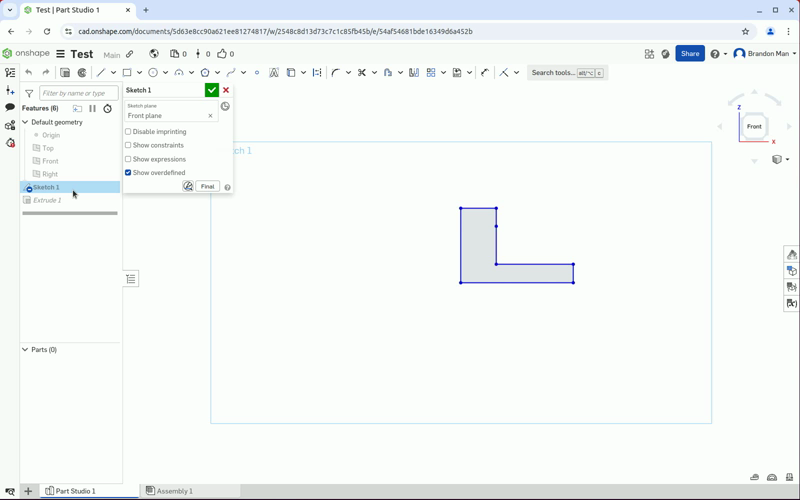
mouse_move(229, 92)
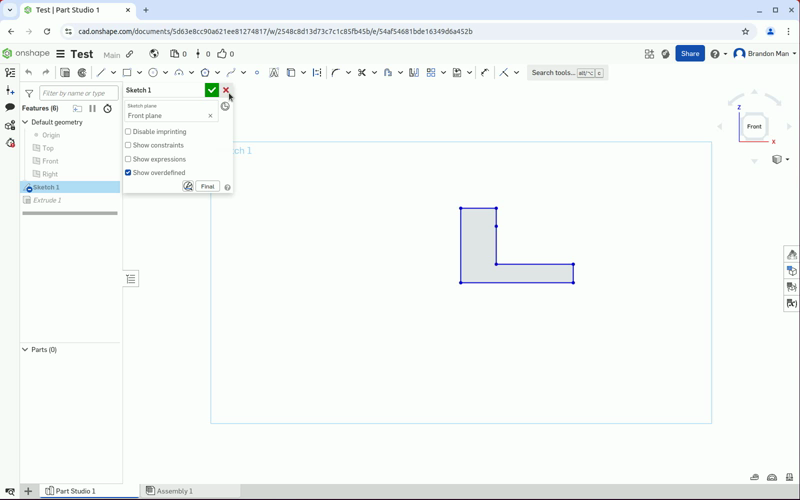
click(229, 92)
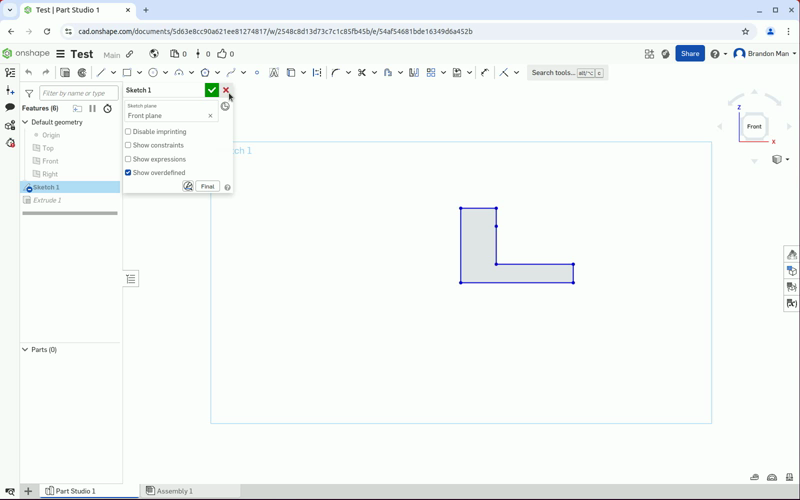
key(shift+s)
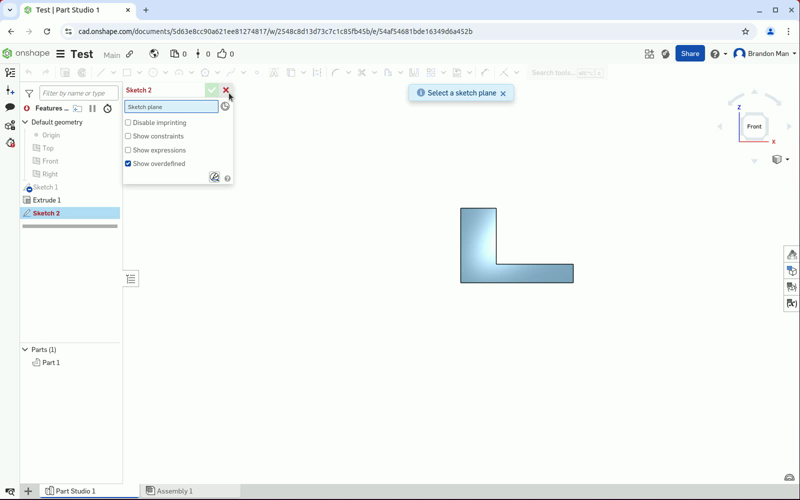
mouse_move(73, 163)
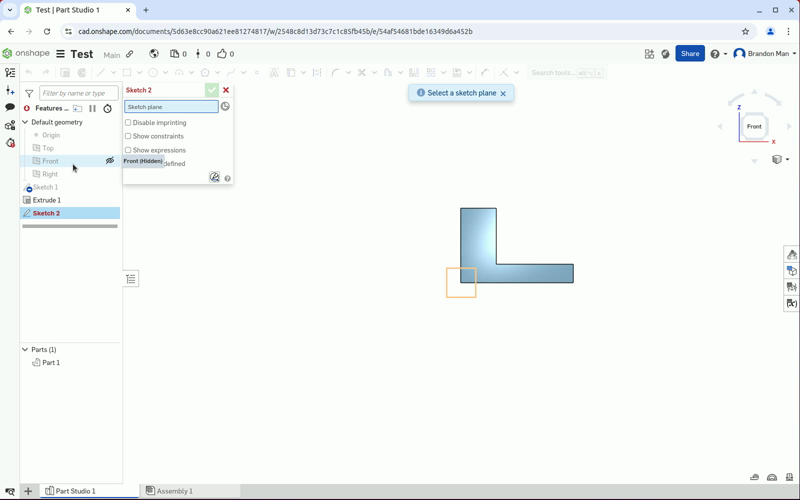
click(73, 163)
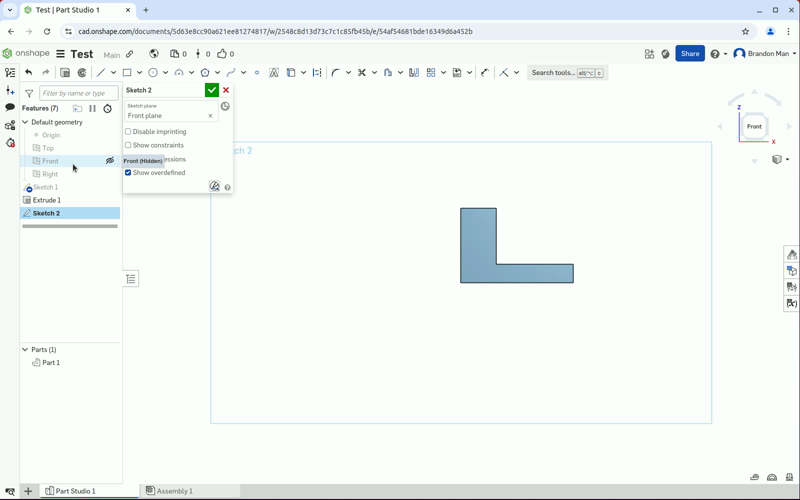
mouse_move(73, 352)
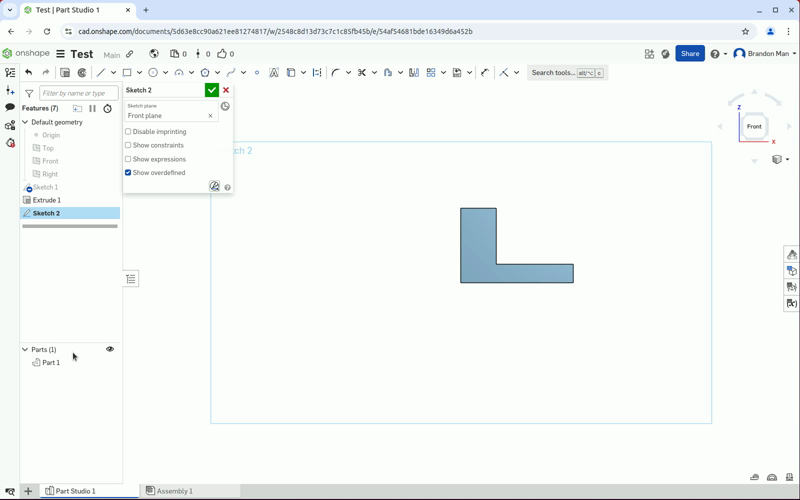
key(y)
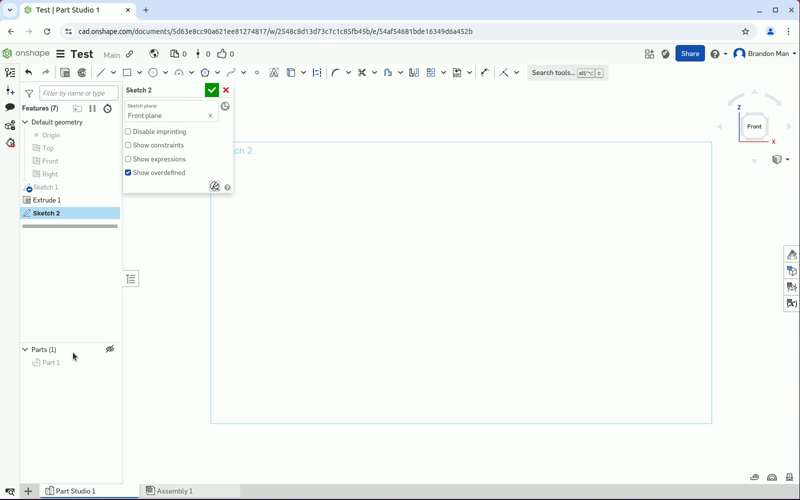
key(l)
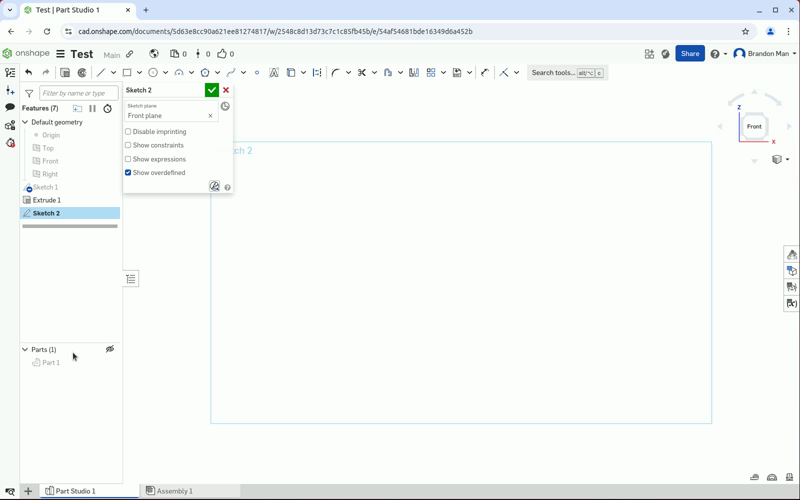
key_down(shift)
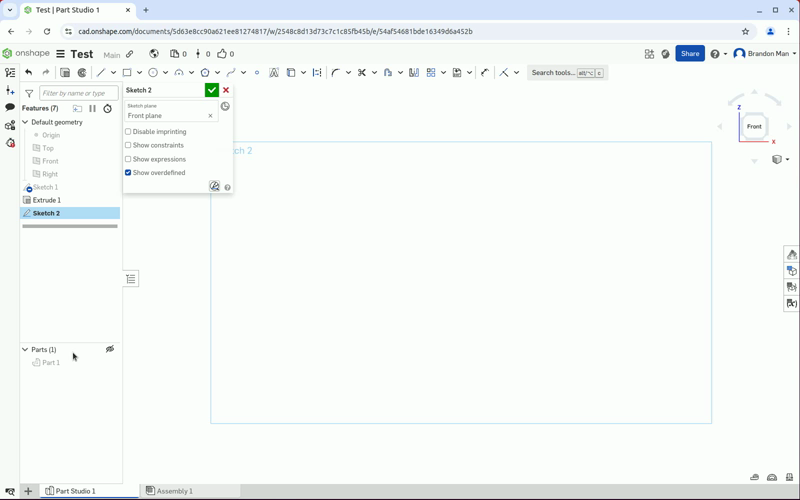
mouse_move(495, 264)
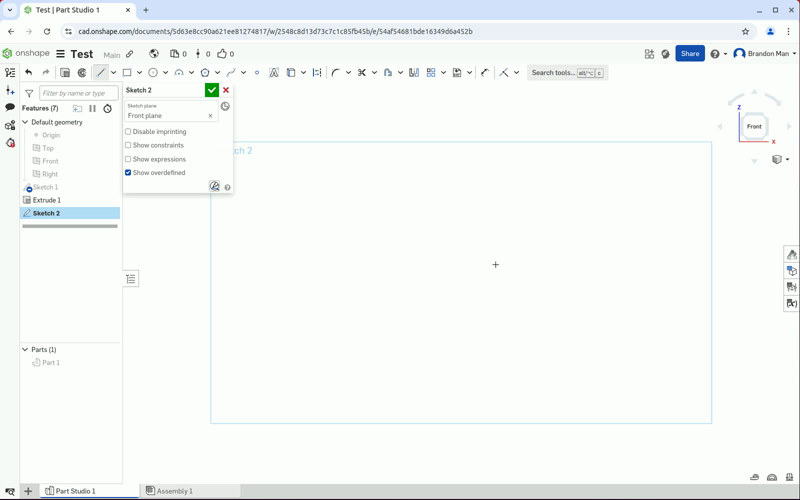
click(495, 264)
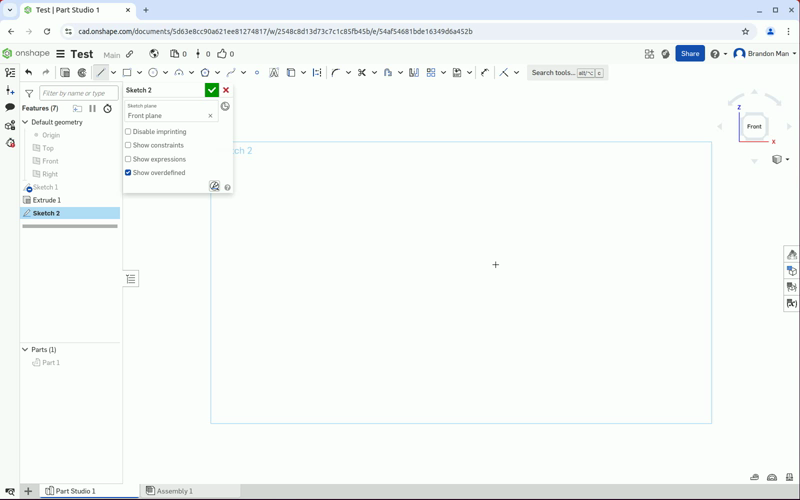
key_up(shift)
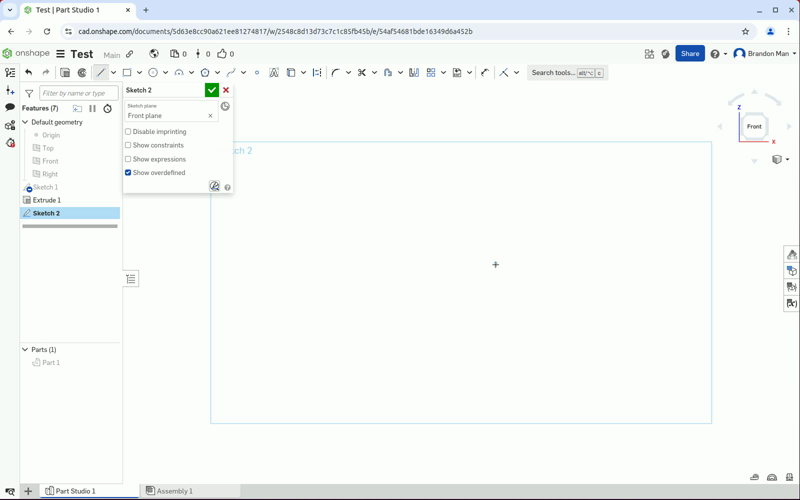
key_down(shift)
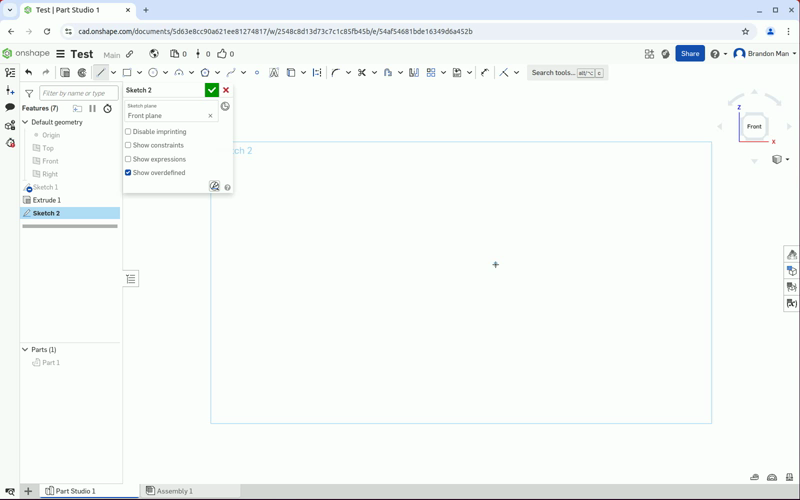
mouse_move(573, 264)
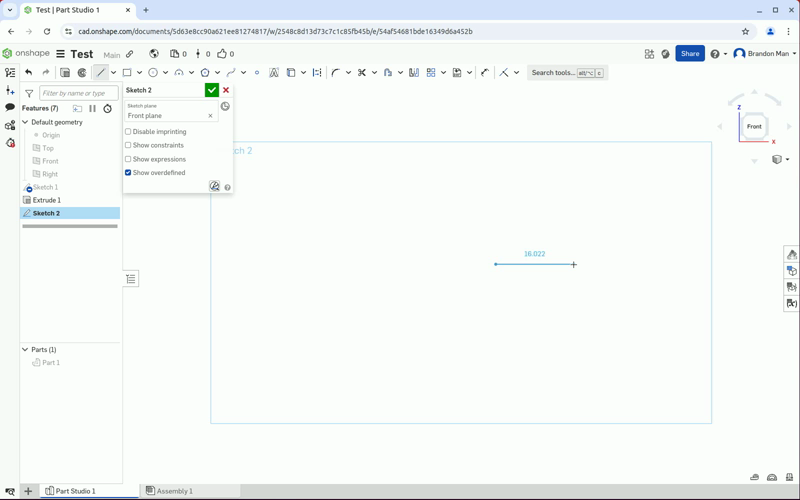
click(573, 264)
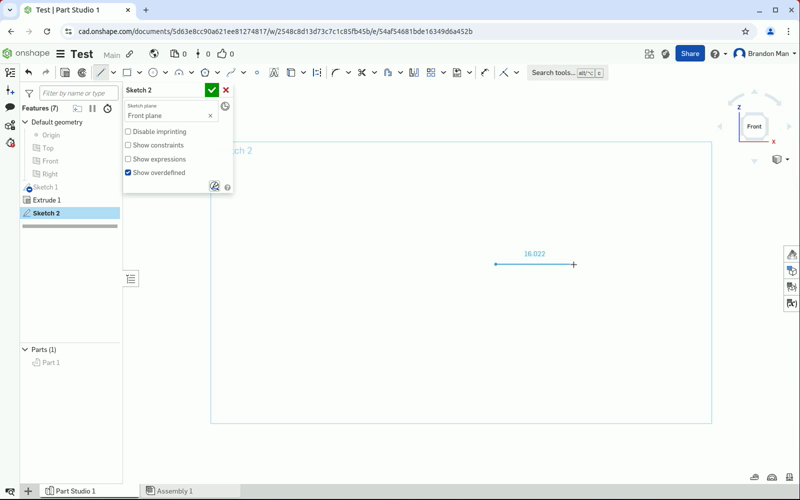
key_up(shift)
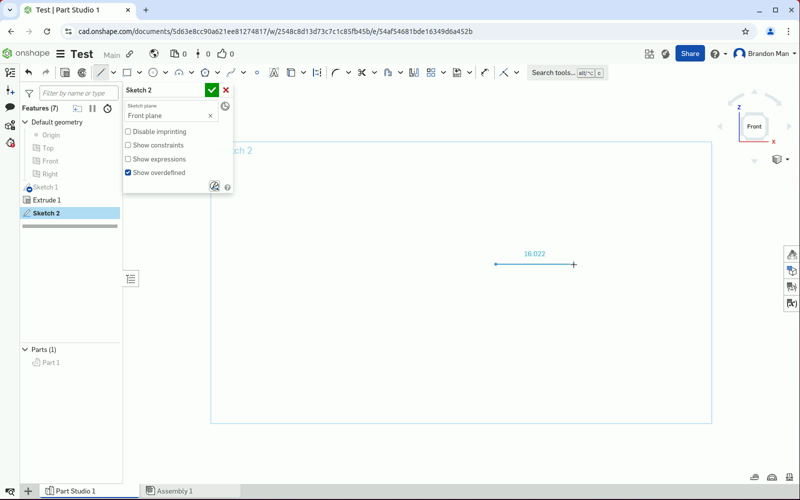
key_down(shift)
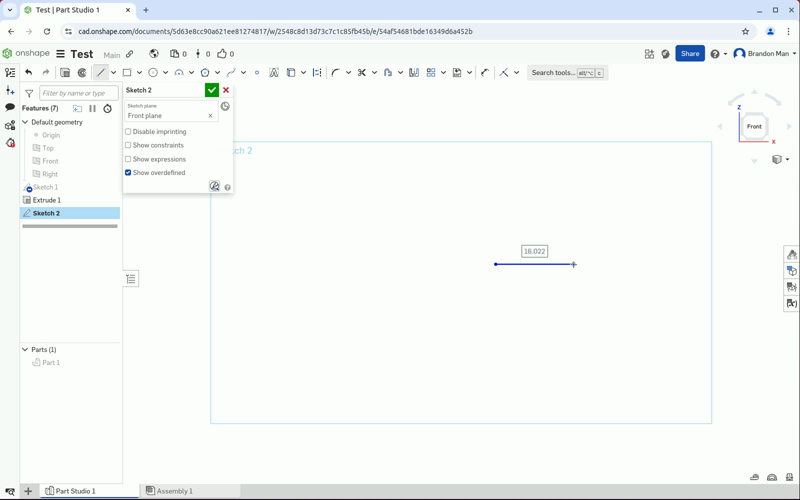
mouse_move(589, 264)
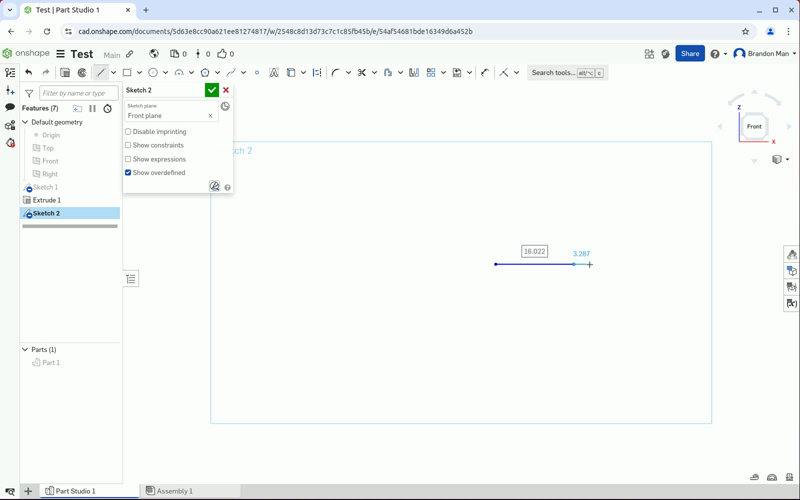
mouse_move(573, 226)
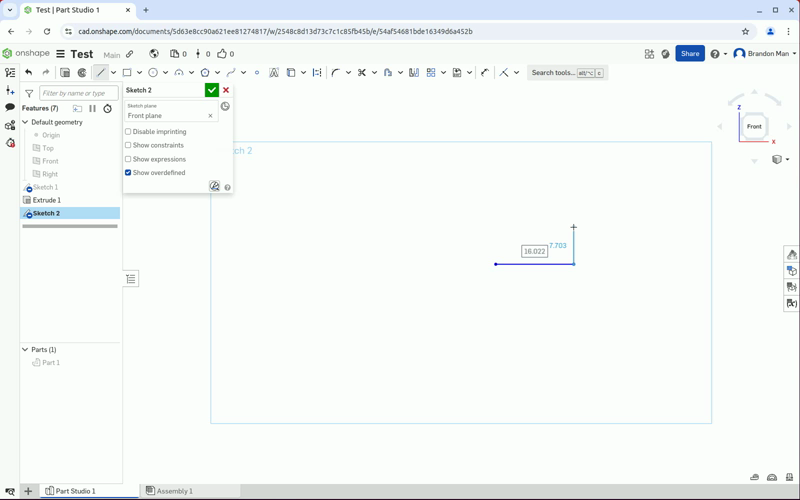
click(573, 226)
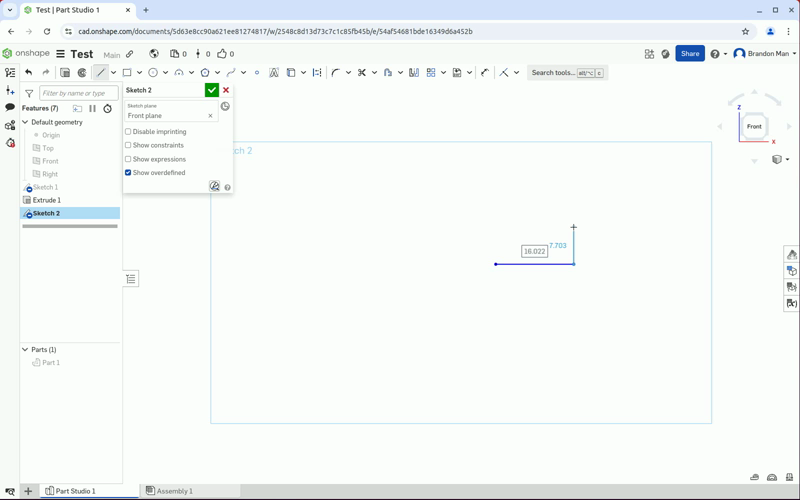
key_up(shift)
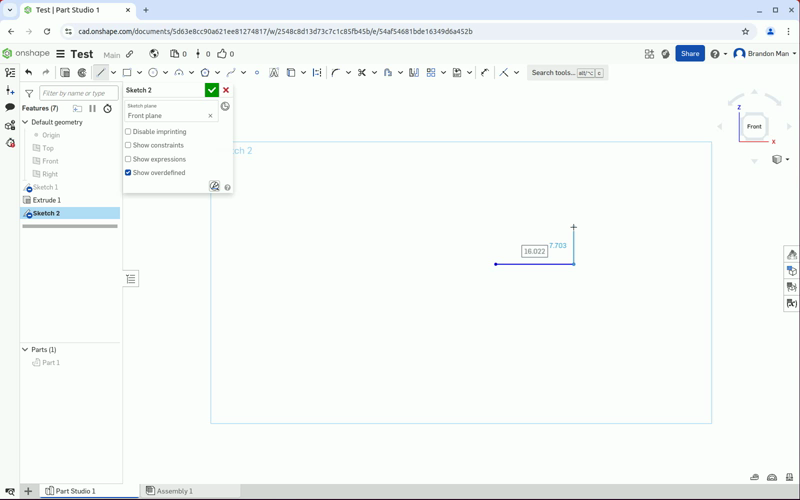
key_down(shift)
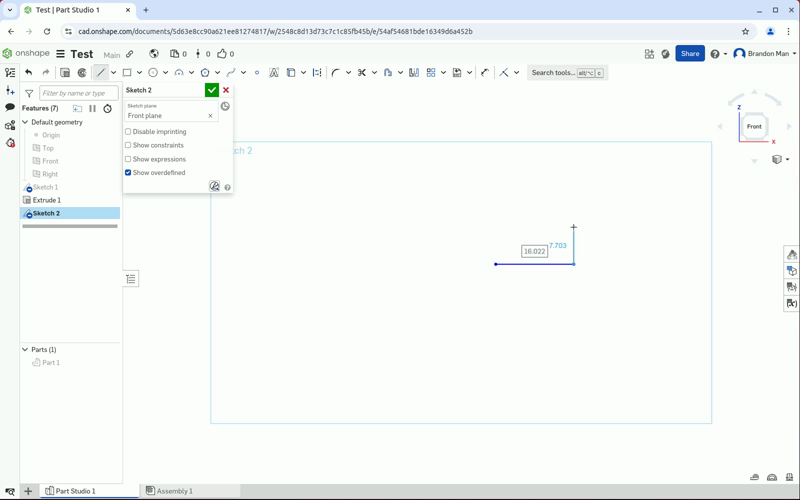
mouse_move(495, 226)
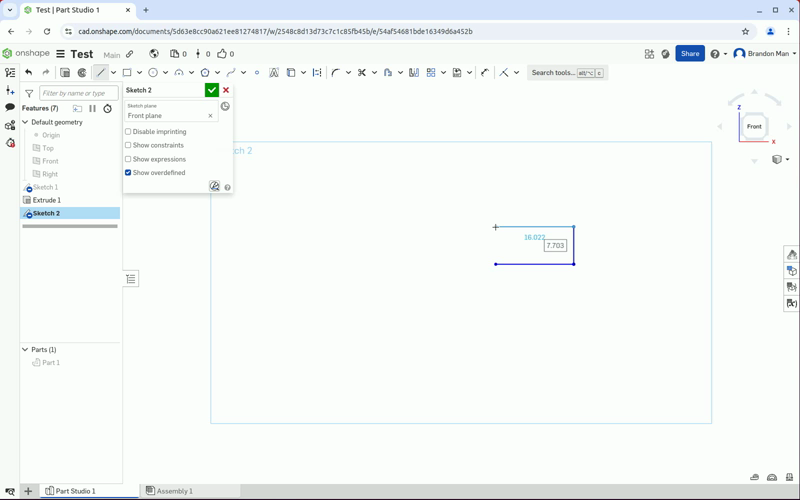
click(495, 226)
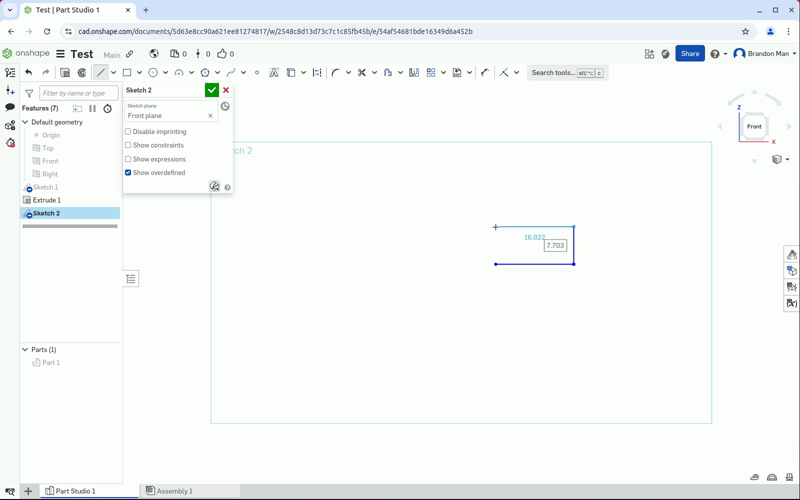
key_up(shift)
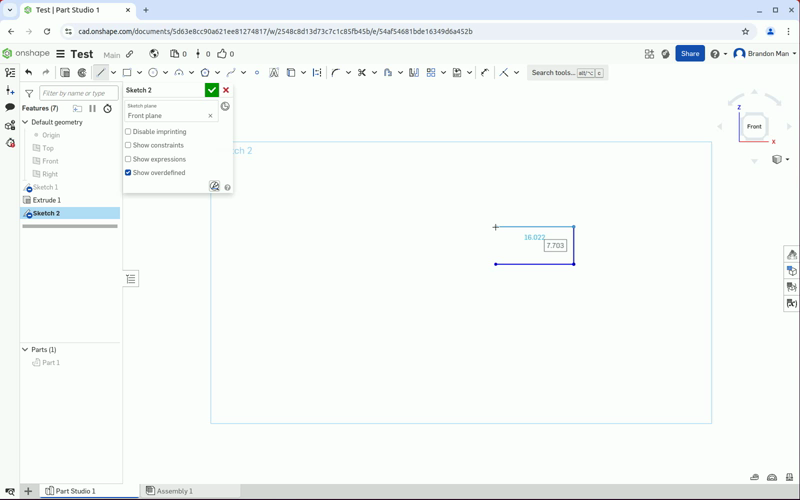
mouse_move(525, 226)
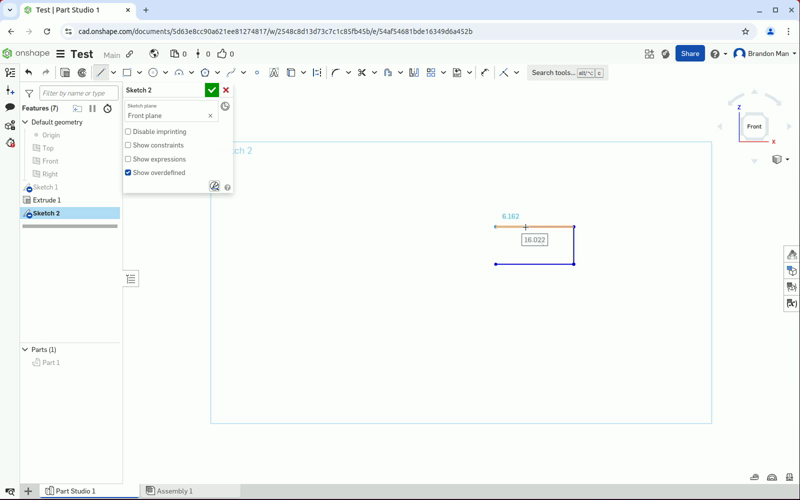
key_down(shift)
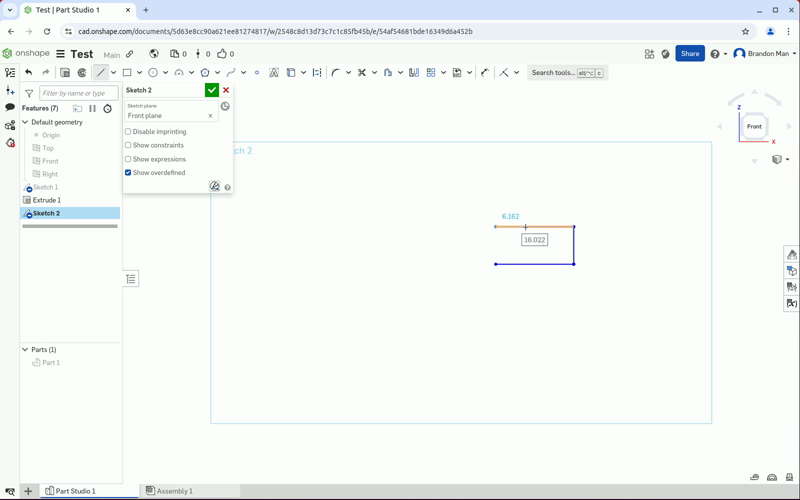
mouse_move(495, 264)
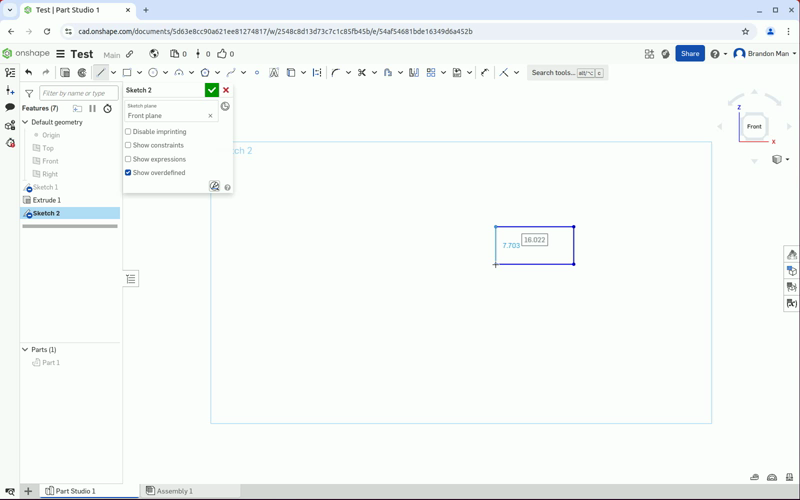
key_up(shift)
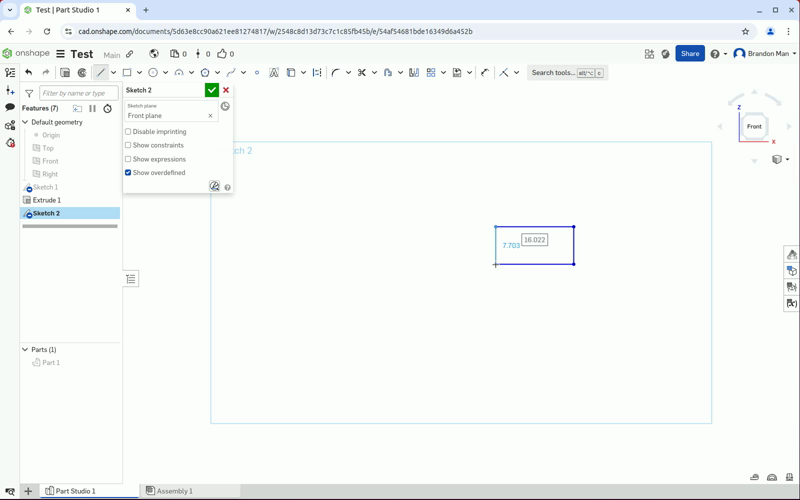
click(495, 264)
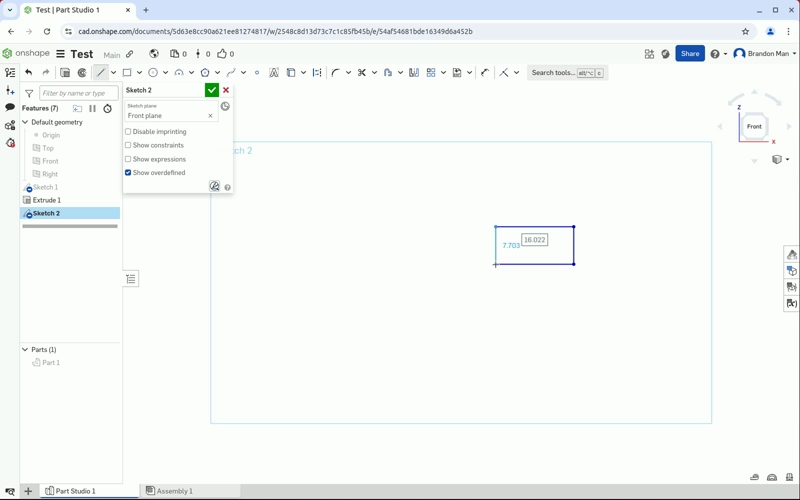
key(esc)
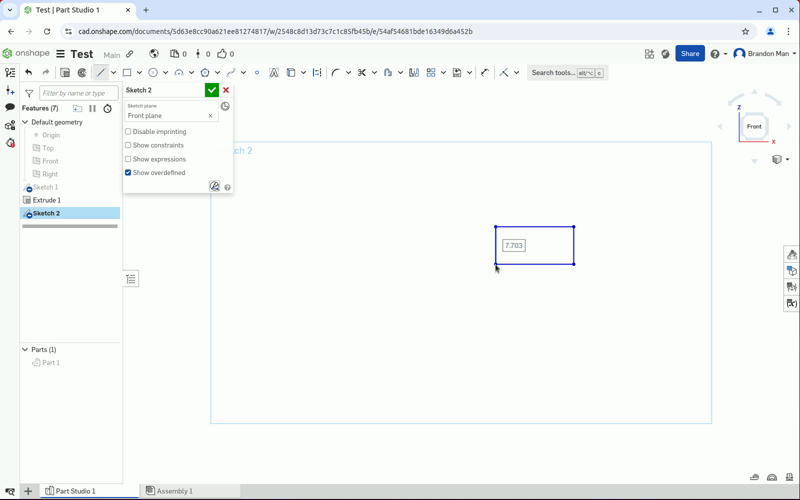
mouse_move(525, 258)
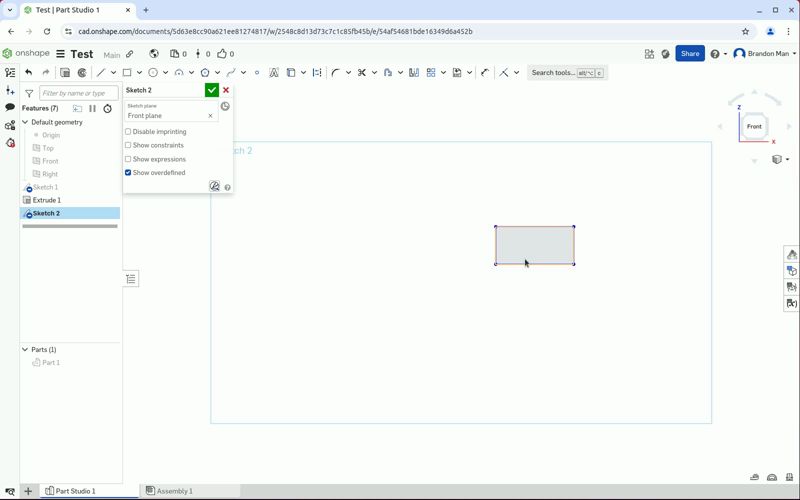
click(525, 258)
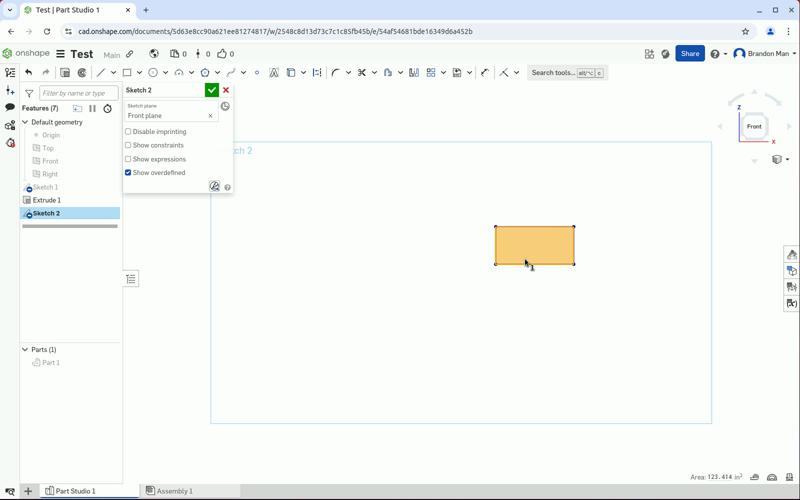
mouse_move(73, 352)
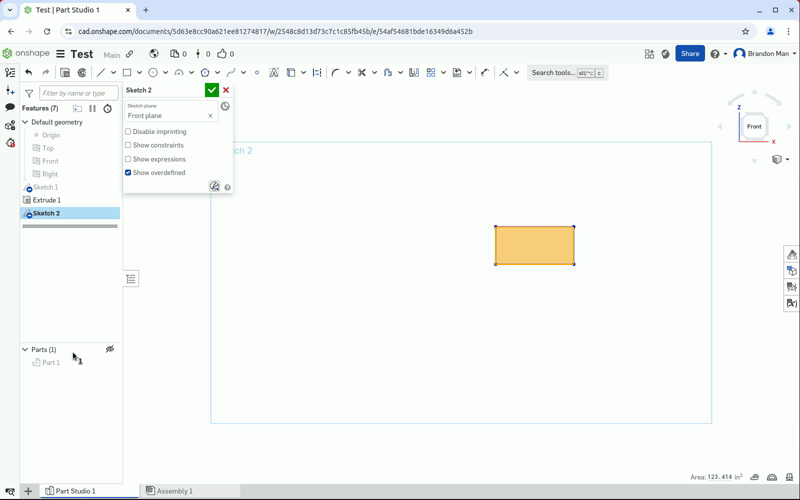
key(shift+y)
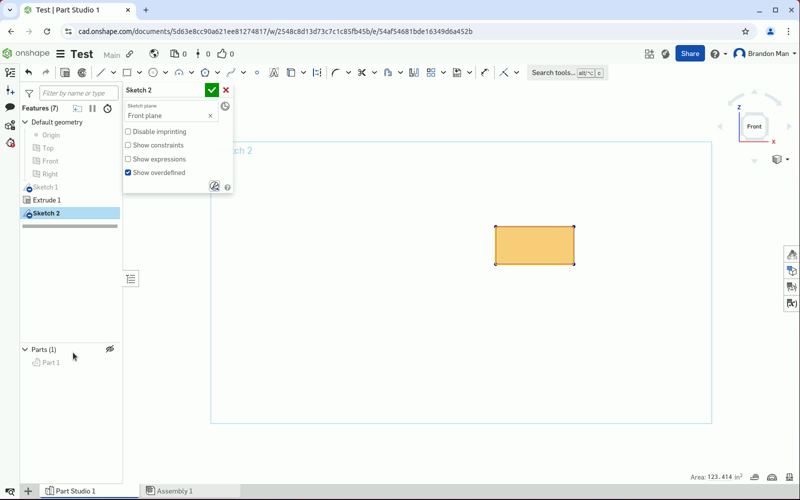
key(shift+e)
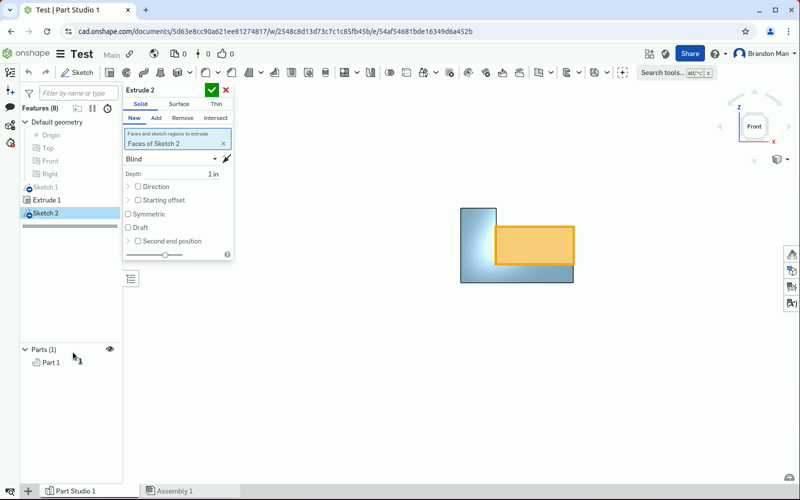
mouse_move(143, 106)
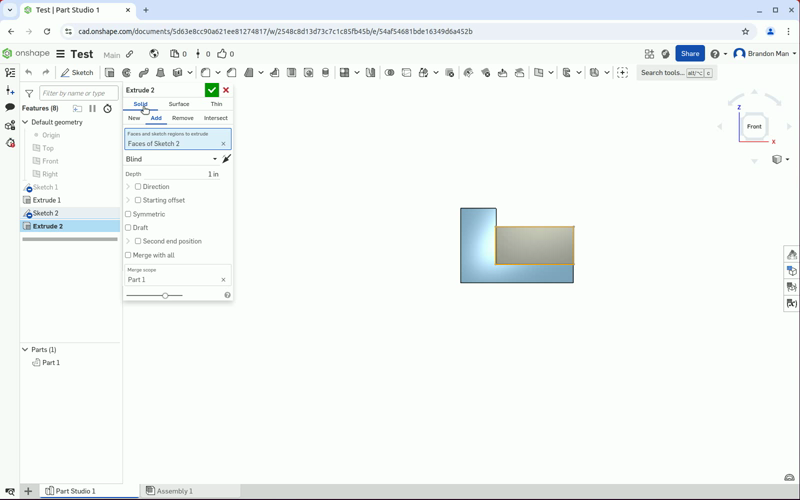
click(143, 106)
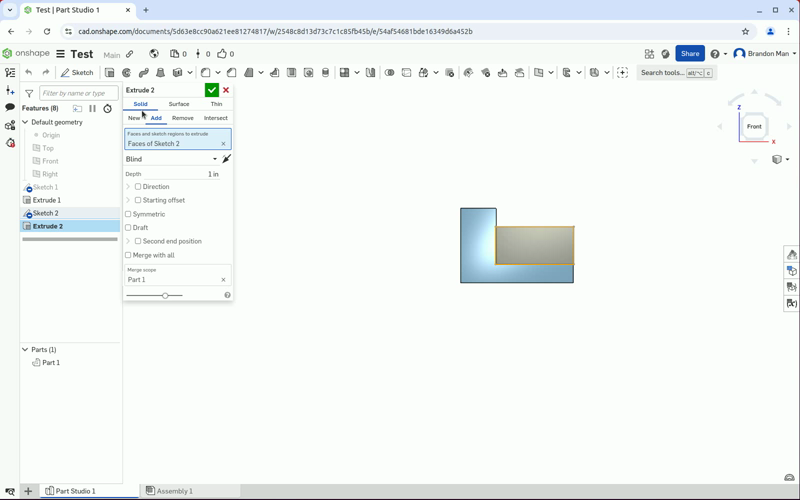
mouse_move(137, 120)
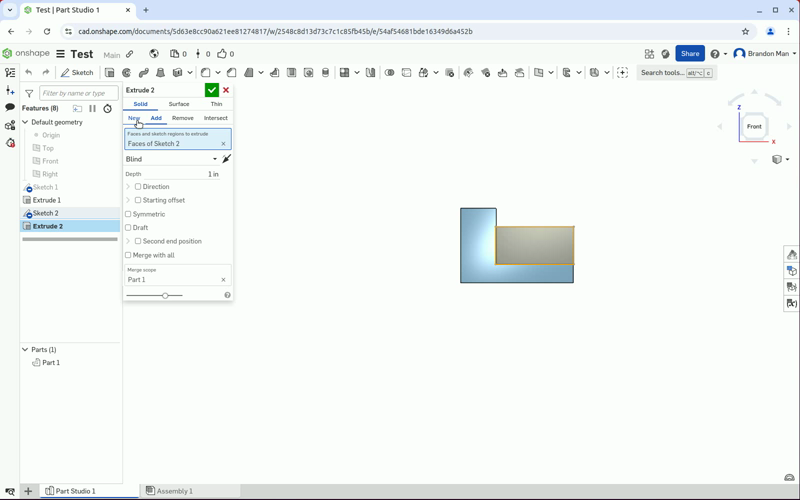
click(137, 120)
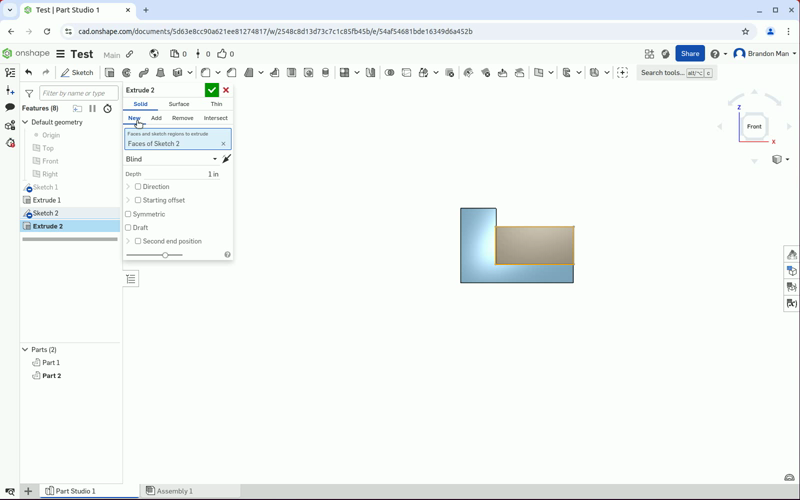
key(tab, 4)
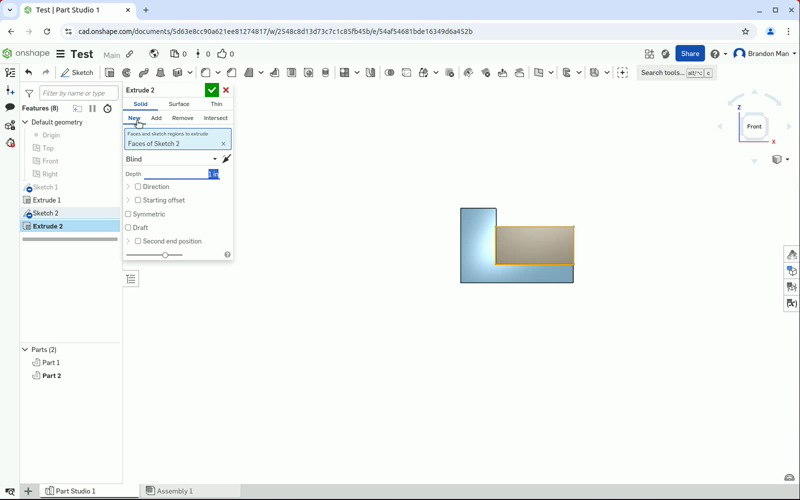
text(3.851)
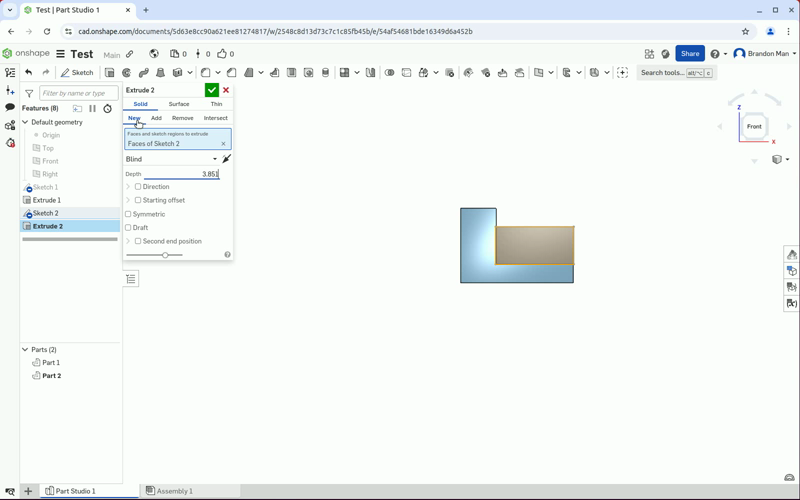
key(enter)
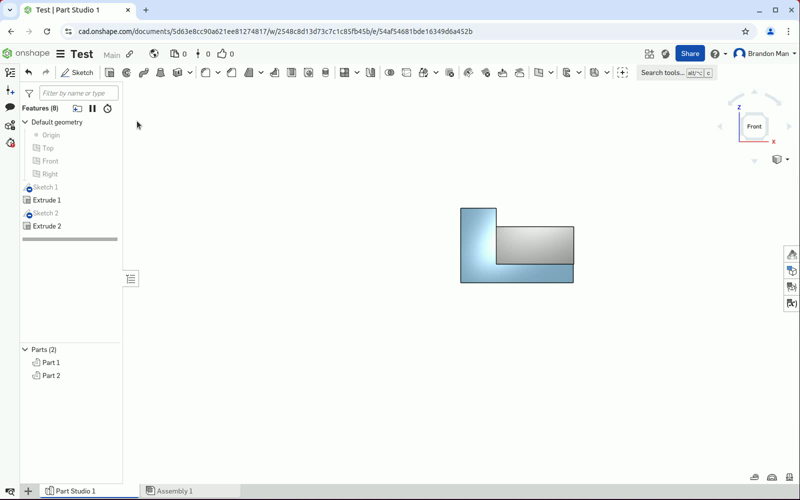
key(shift+h)
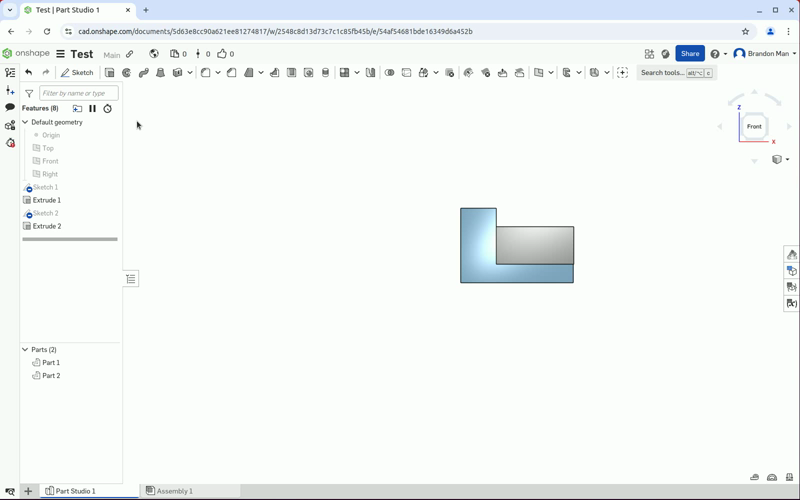
key(shift+h)
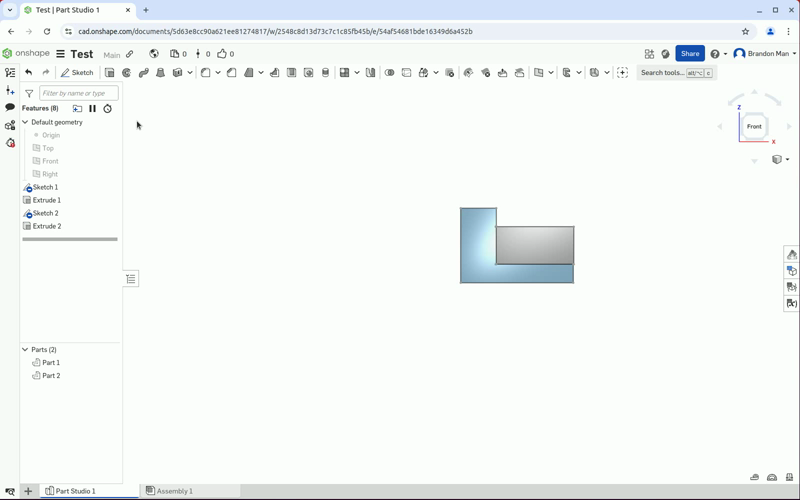
key(shift+7)
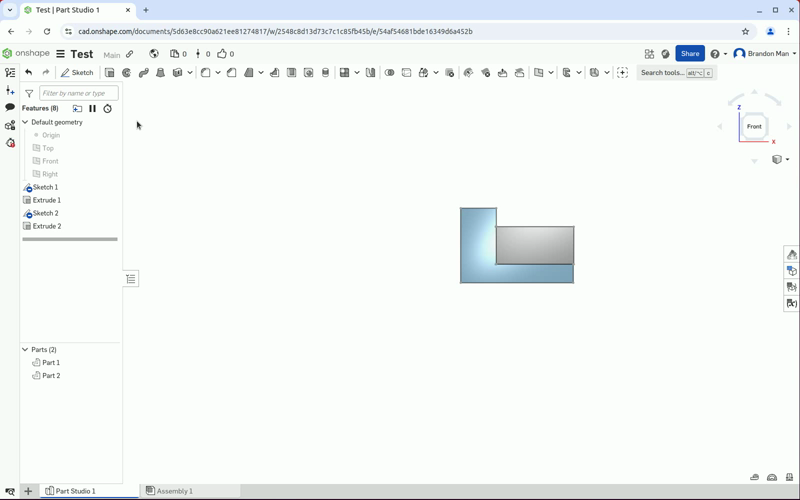
key(left, 2)
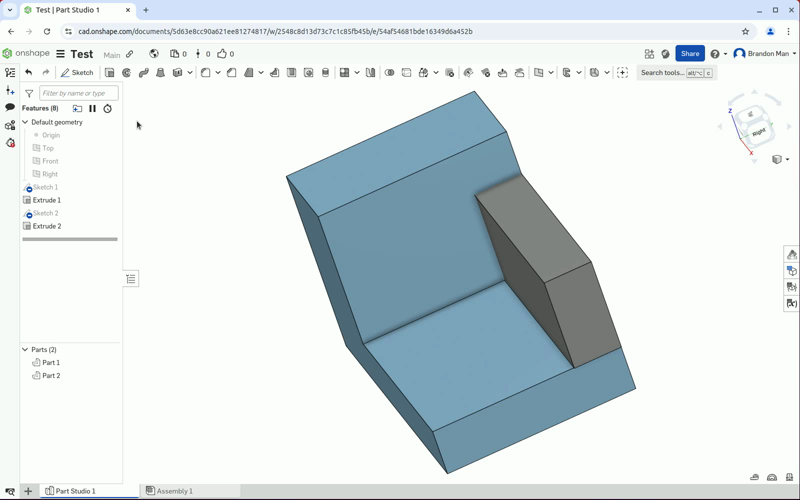
key(down, 2)
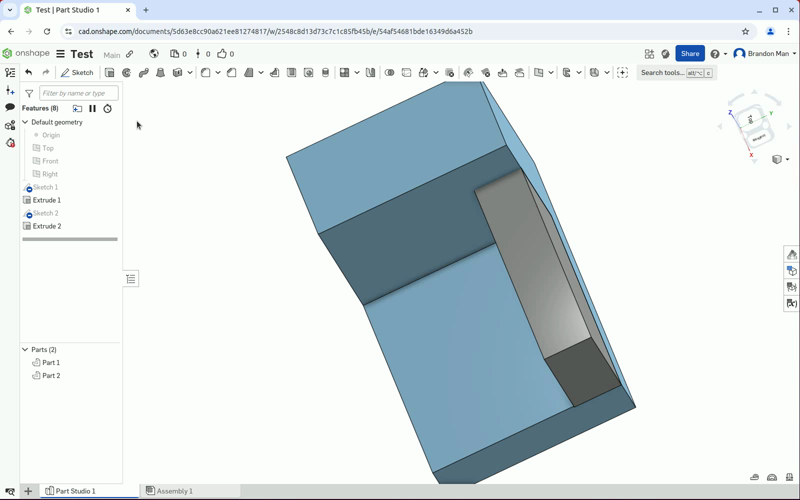
key(up, 2)
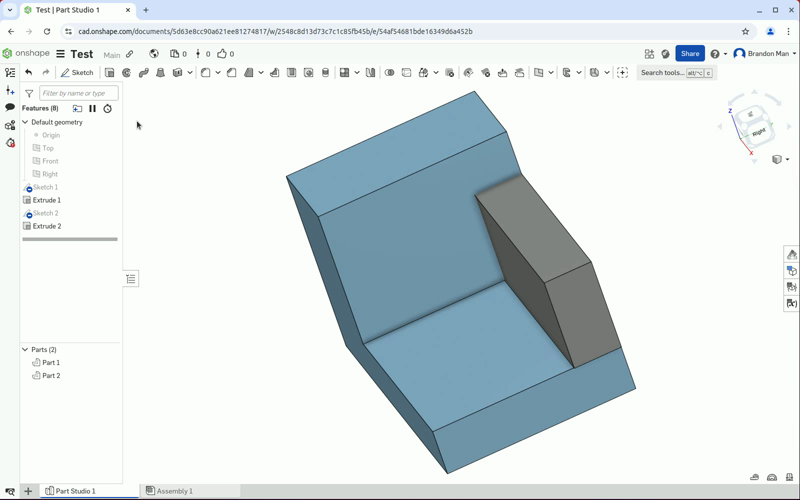
key(right, 2)
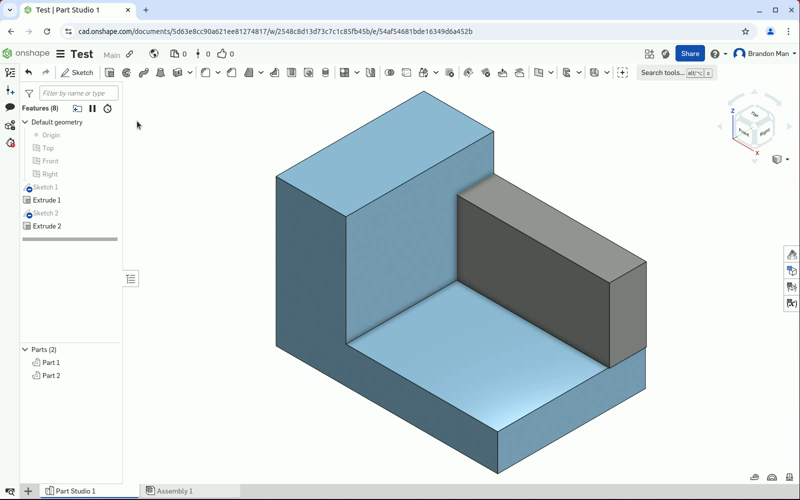
mouse_move(73, 189)
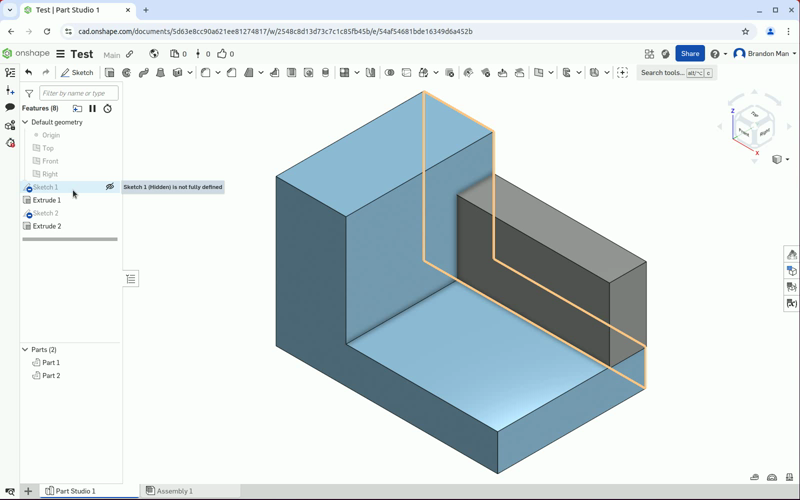
click(73, 189)